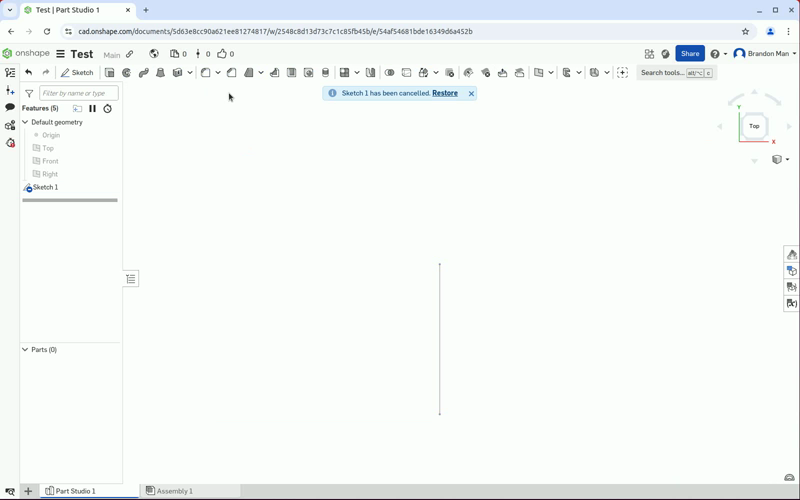
key(shift+h)
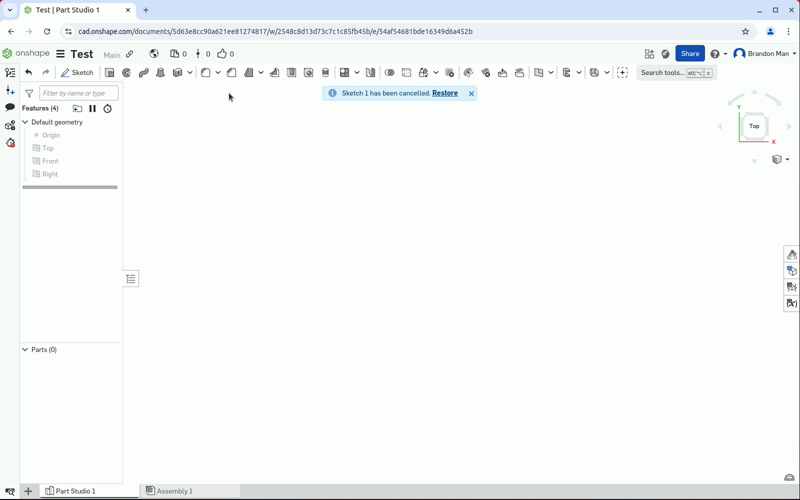
mouse_move(73, 352)
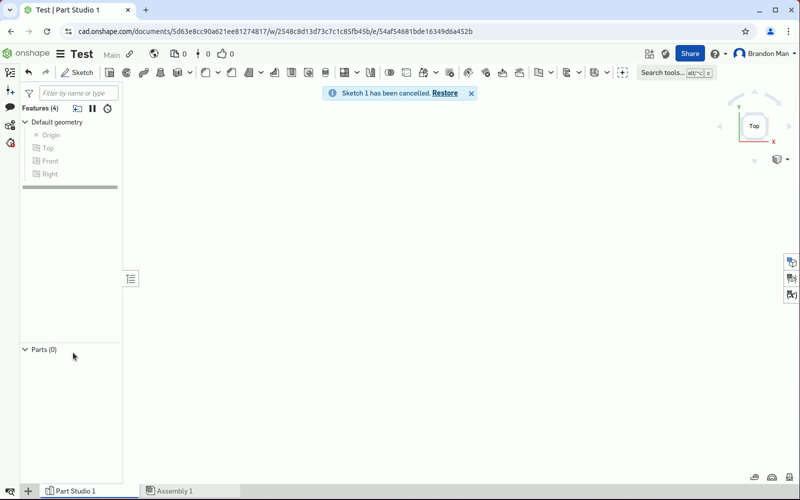
key(y)
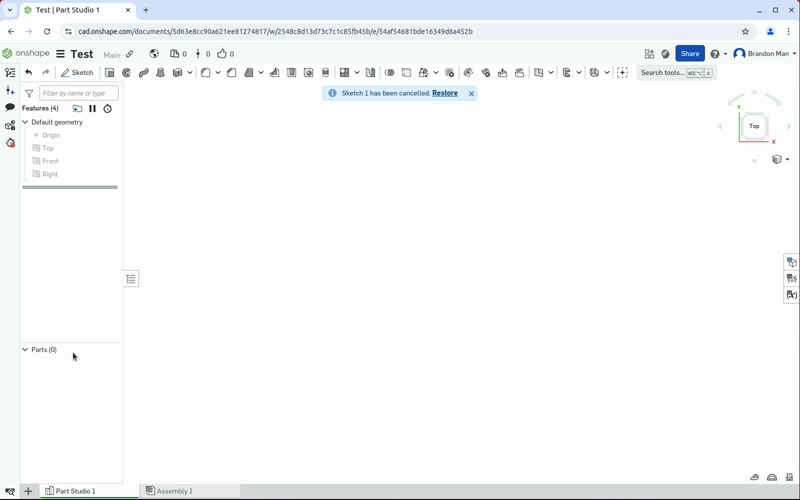
key(shift+p)
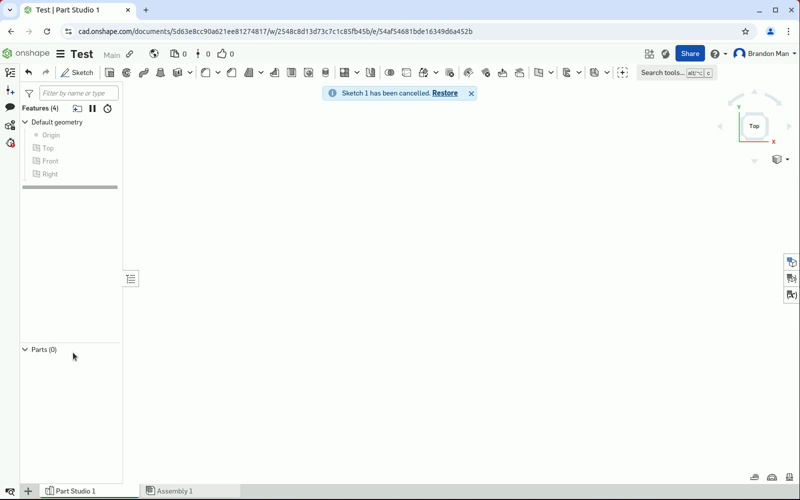
key(space)
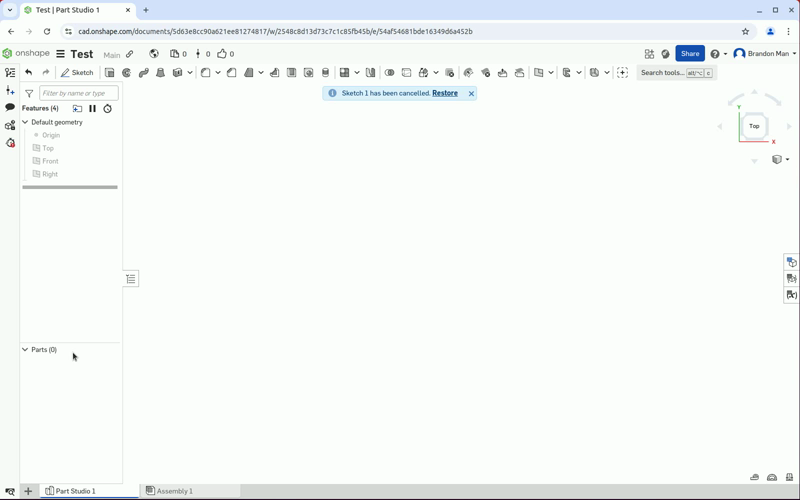
key_down(shift)
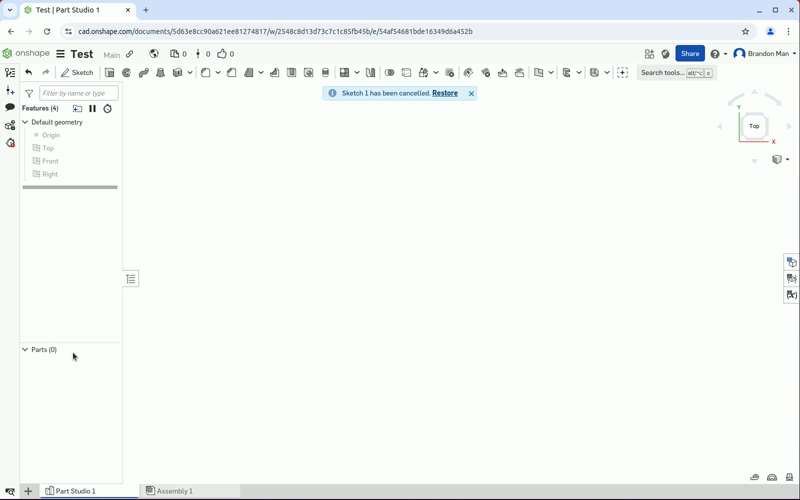
key(up)
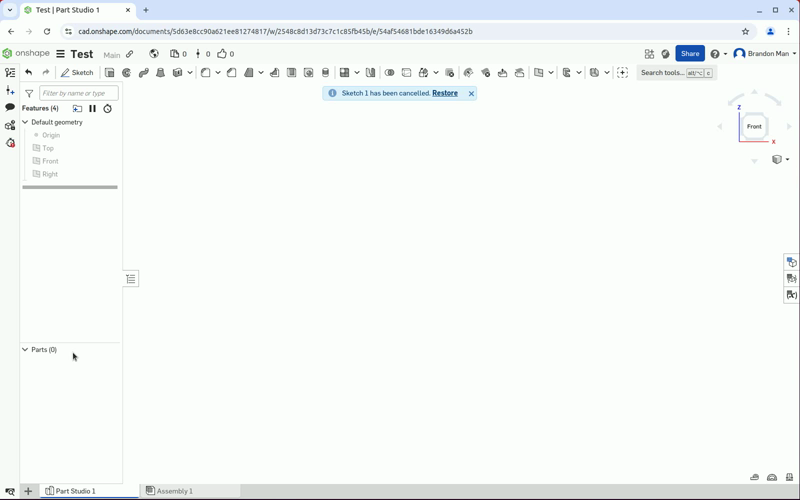
key_up(shift)
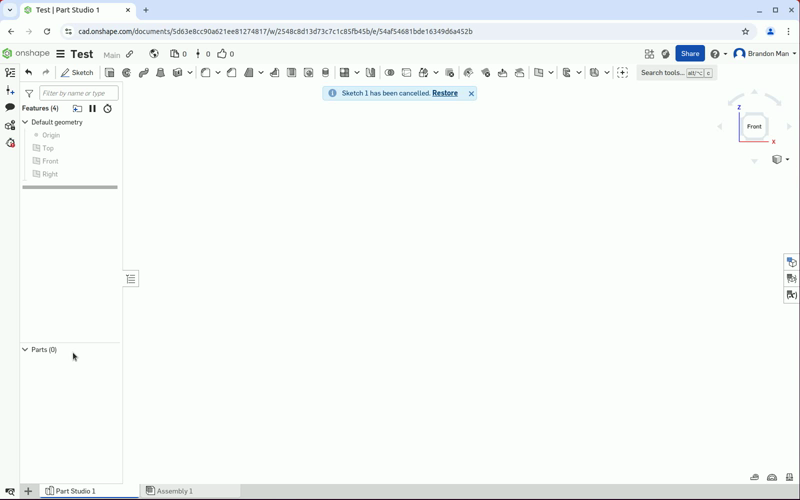
mouse_move(73, 352)
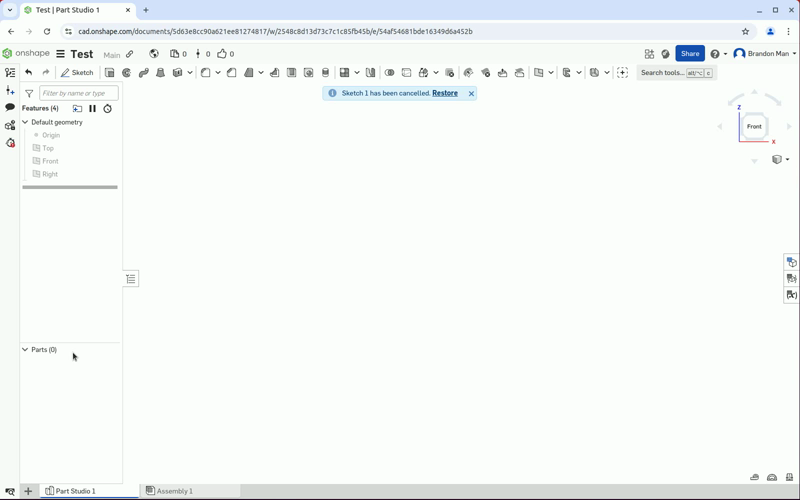
key(shift+y)
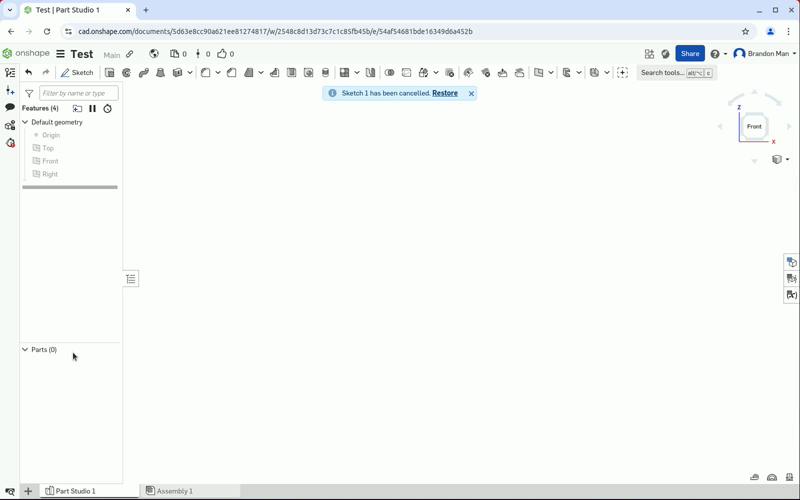
key(shift+s)
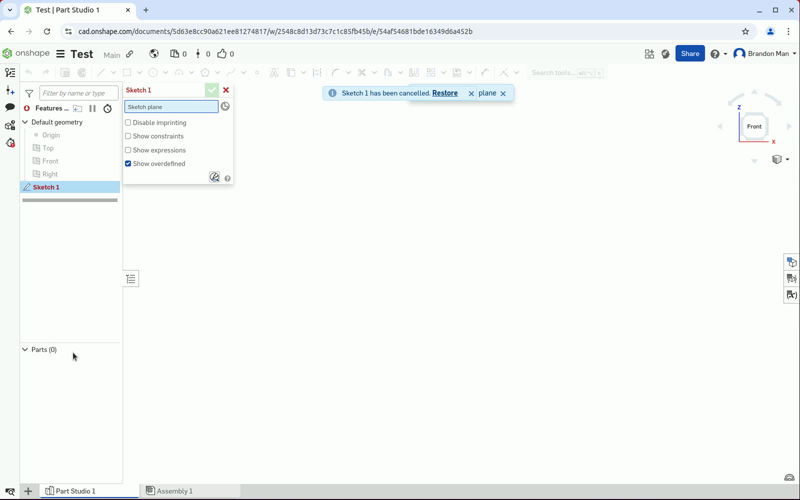
mouse_move(73, 163)
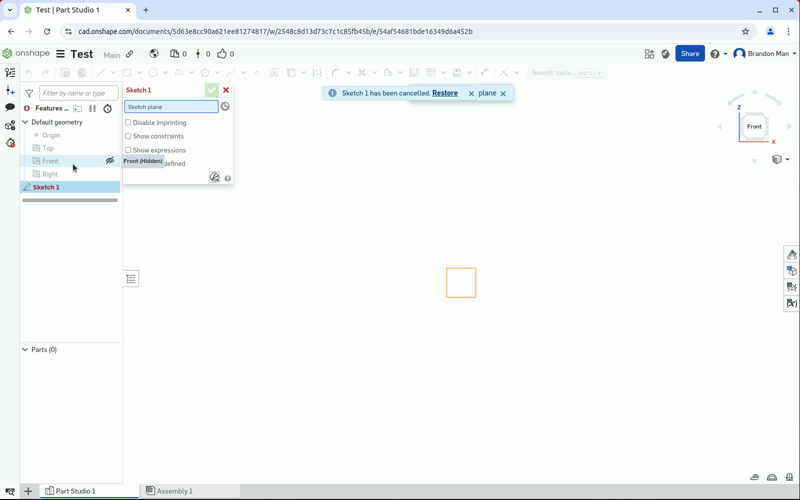
click(73, 163)
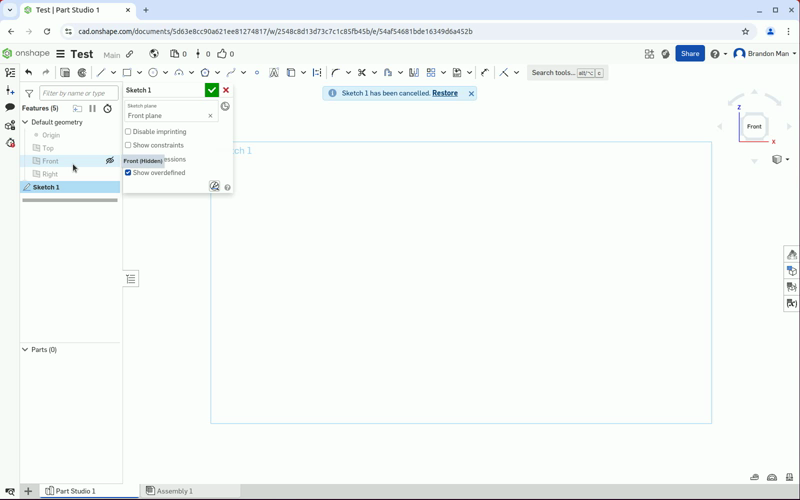
mouse_move(73, 352)
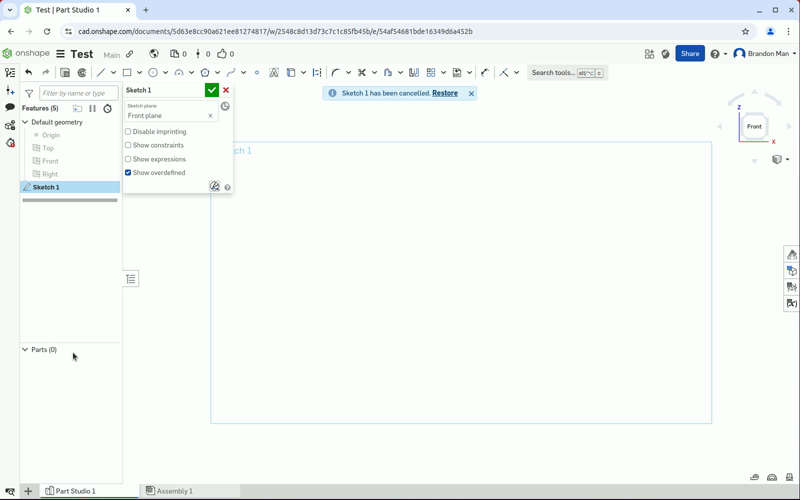
key(y)
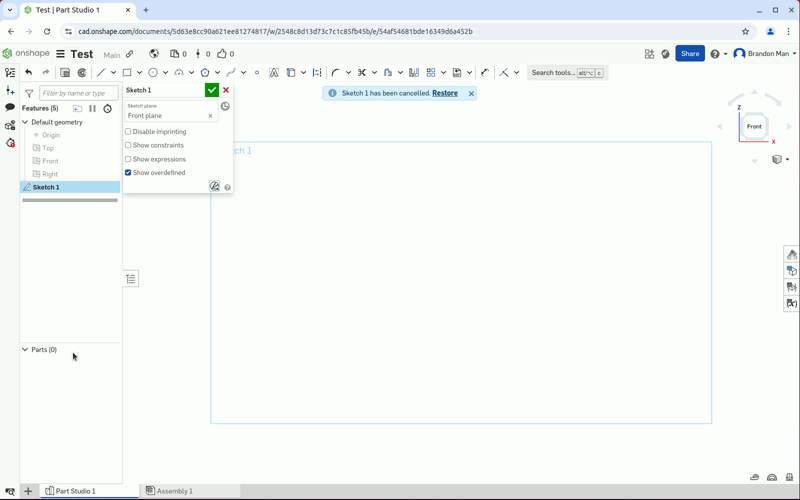
key(l)
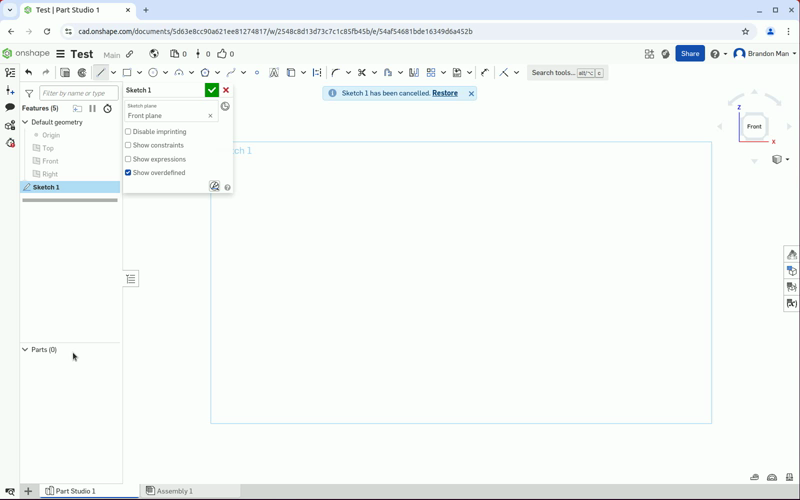
key_down(shift)
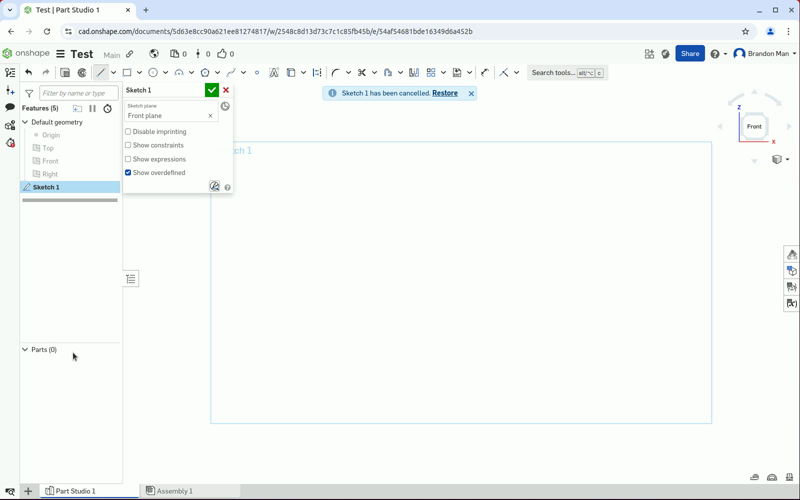
mouse_move(429, 363)
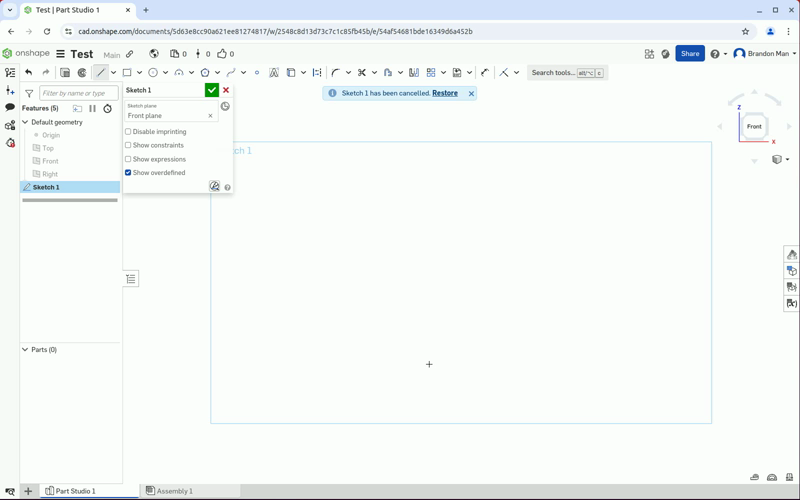
click(429, 363)
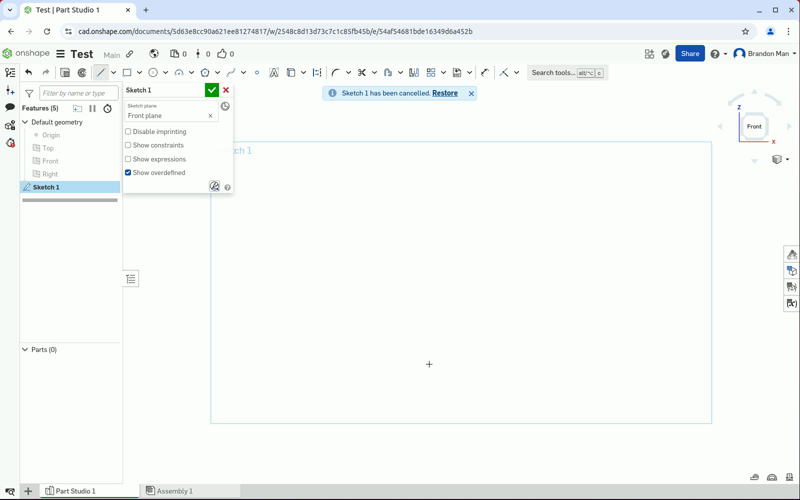
key_up(shift)
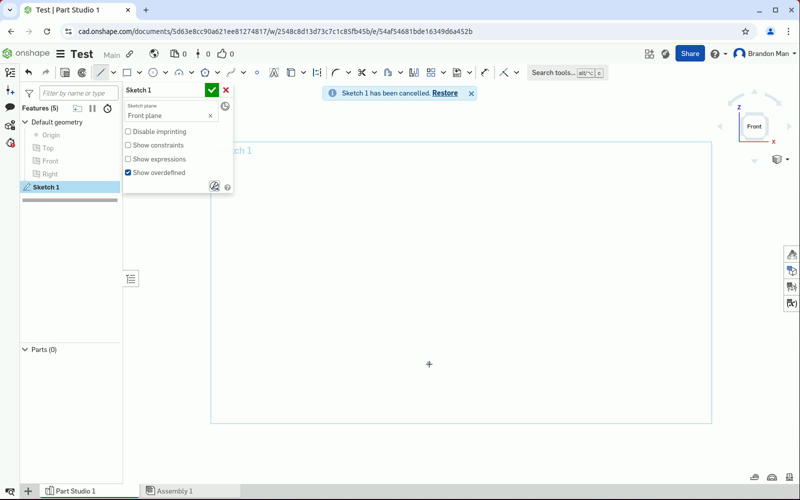
key_down(shift)
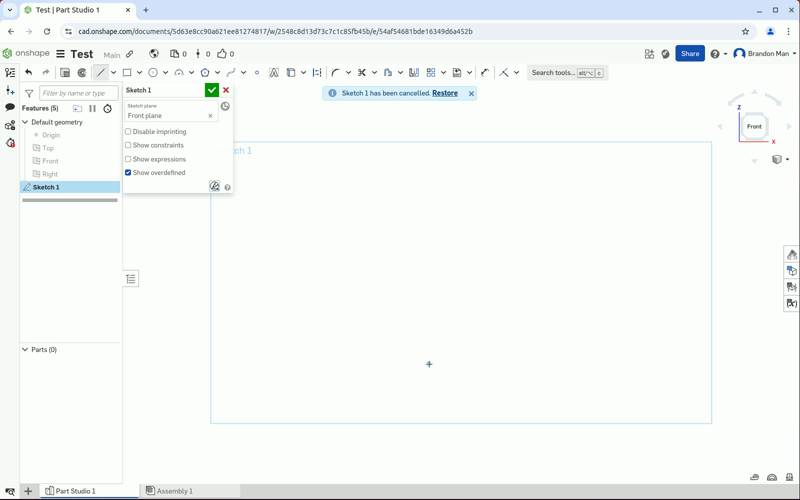
mouse_move(493, 363)
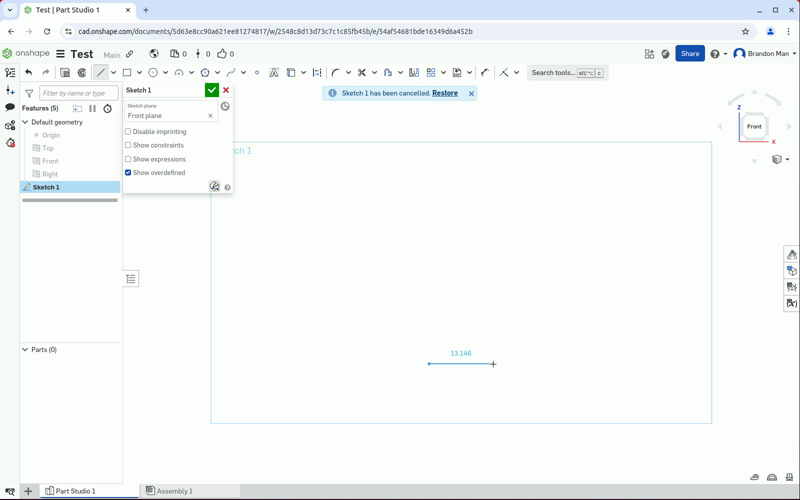
click(493, 363)
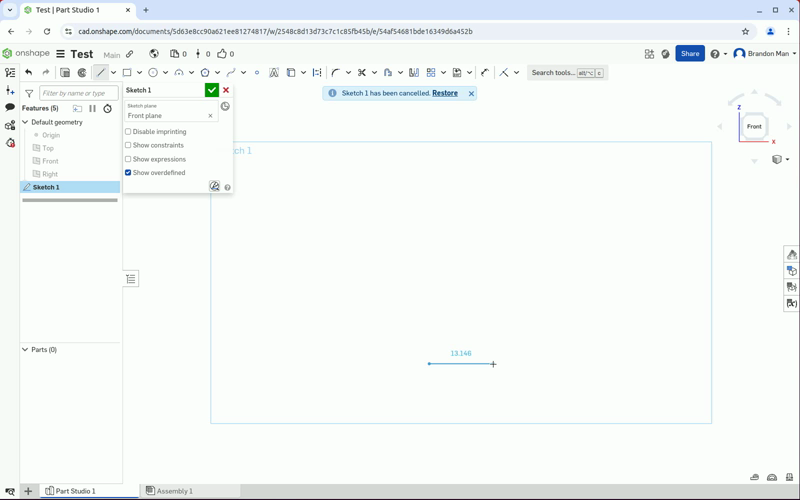
key_up(shift)
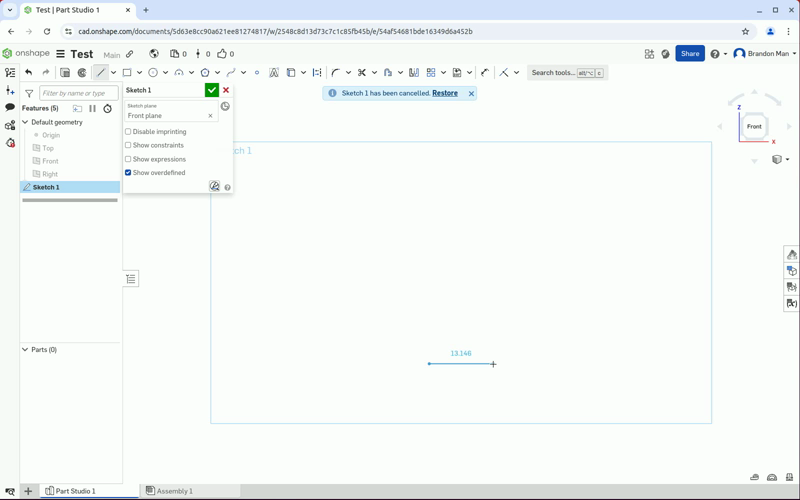
key_down(shift)
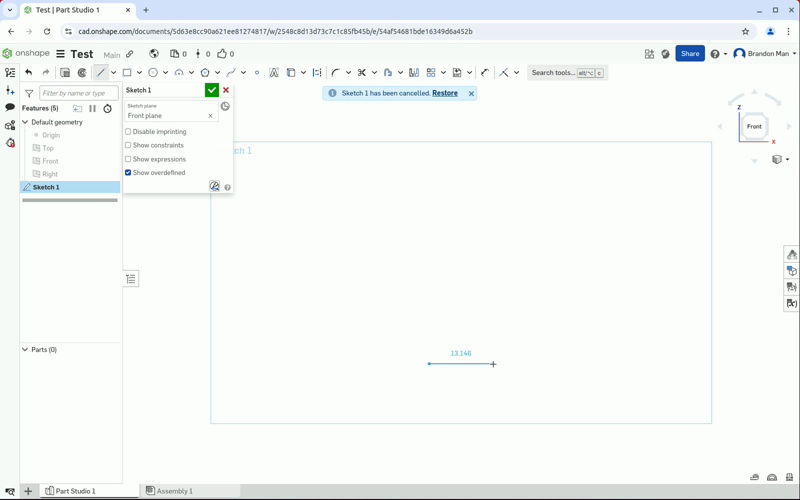
mouse_move(493, 203)
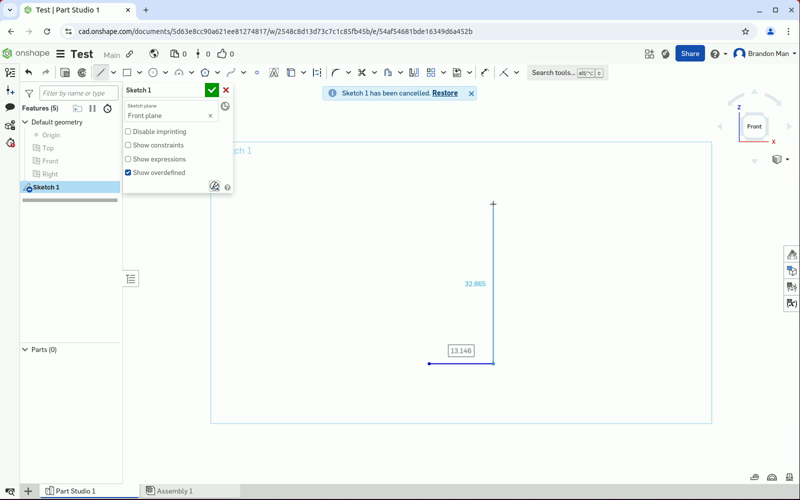
click(493, 203)
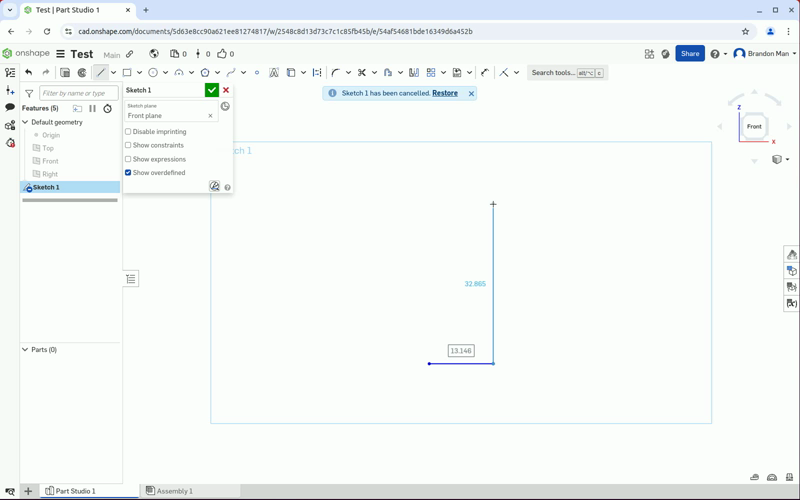
key_up(shift)
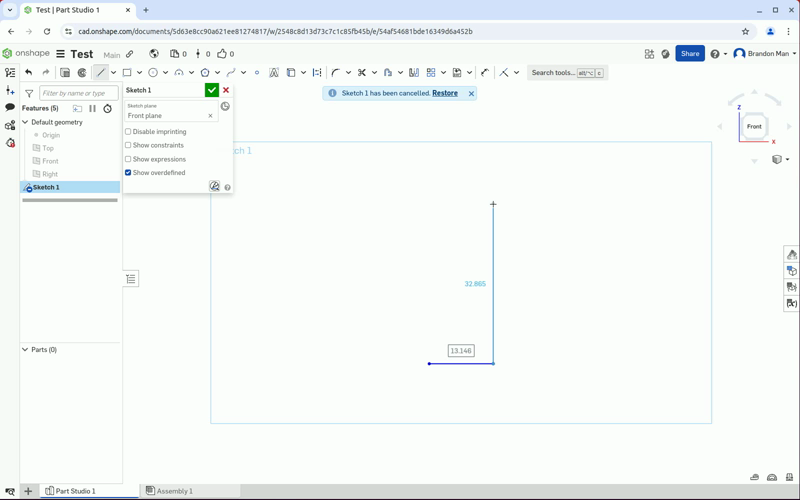
key_down(shift)
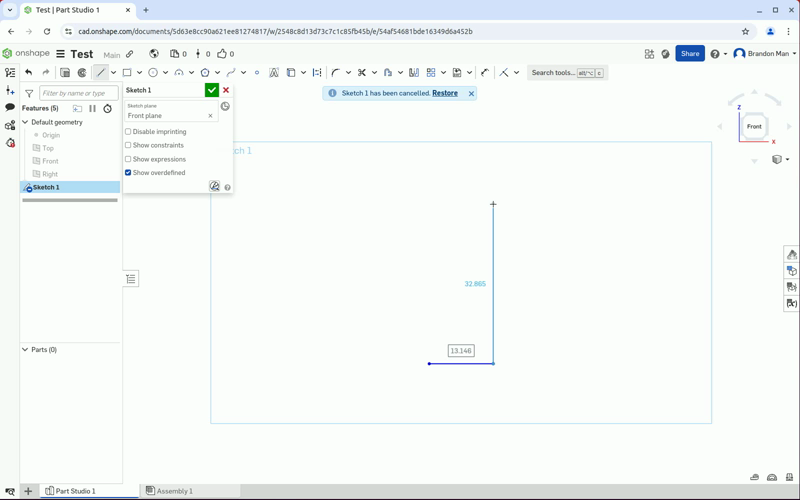
mouse_move(429, 203)
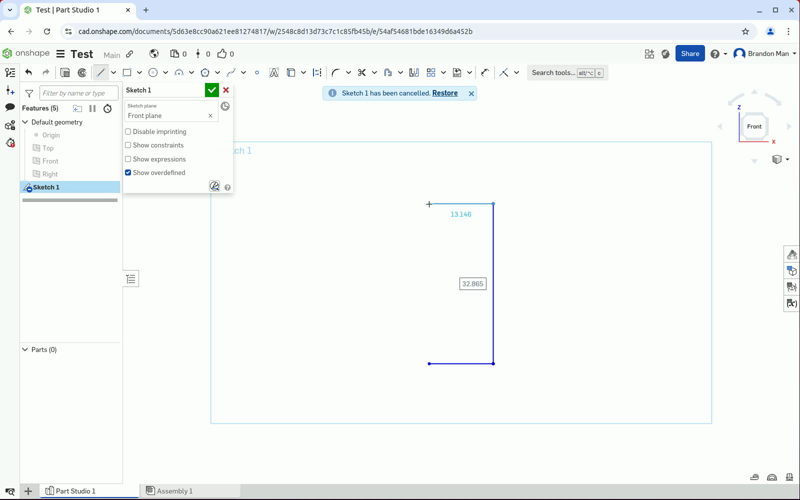
click(429, 203)
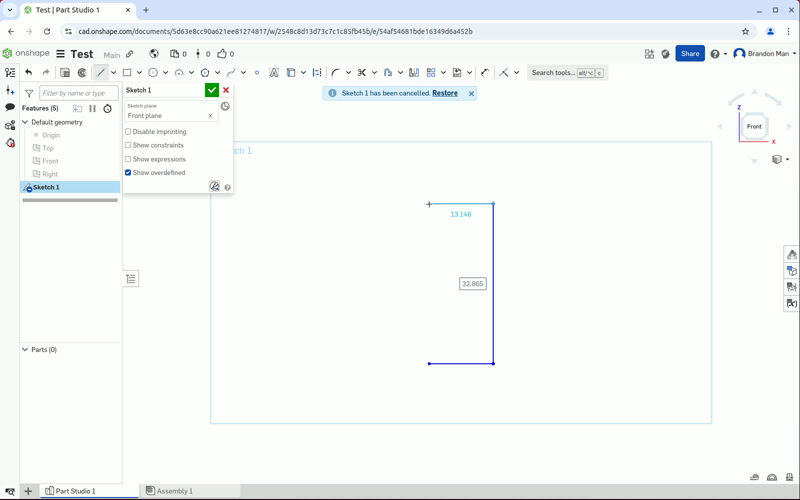
key_up(shift)
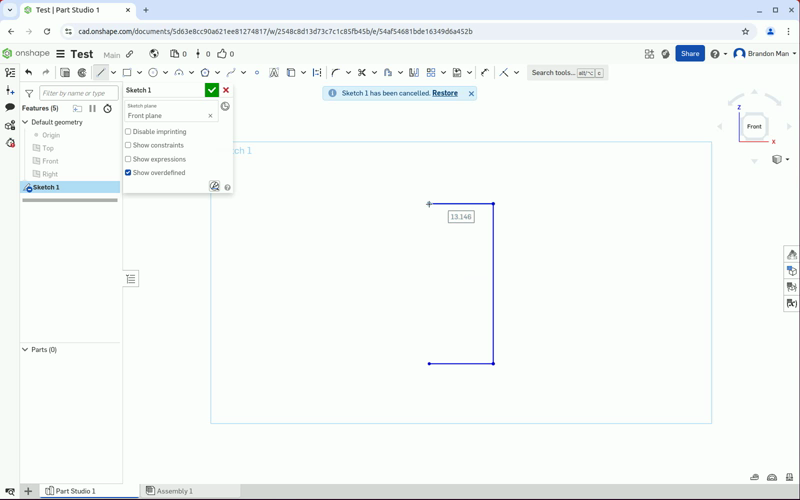
key_down(shift)
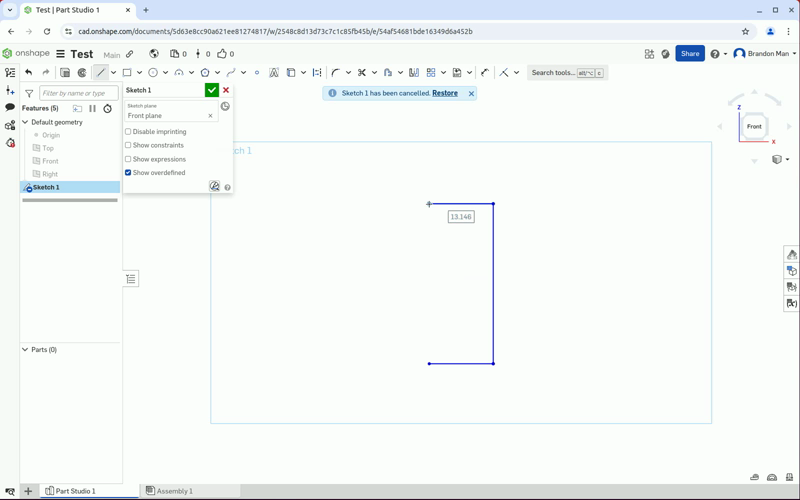
mouse_move(429, 363)
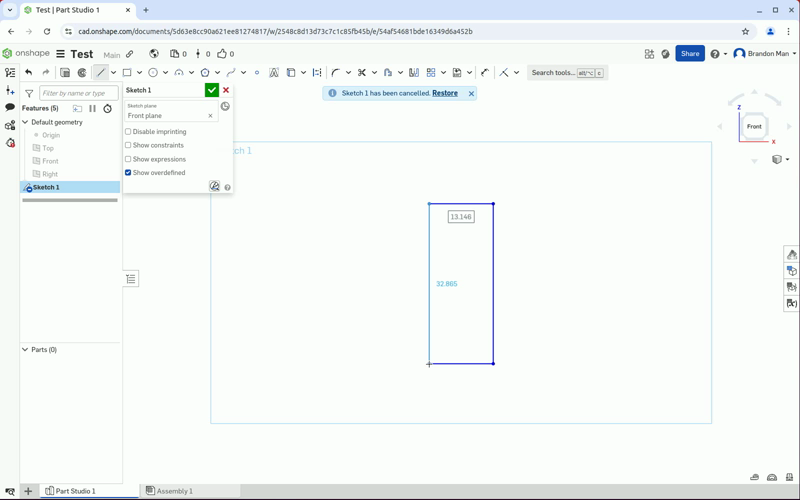
key_up(shift)
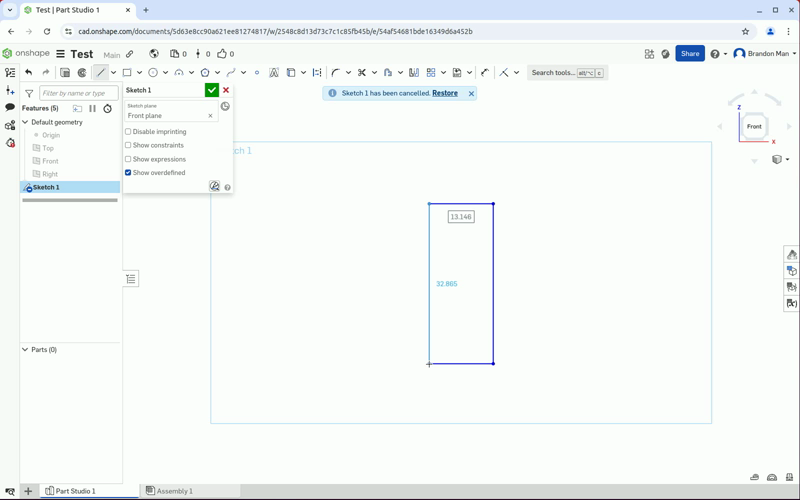
click(429, 363)
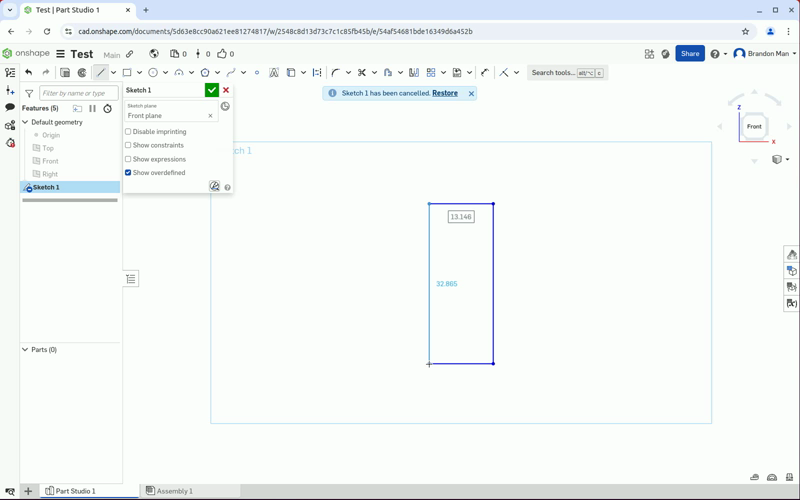
key(esc)
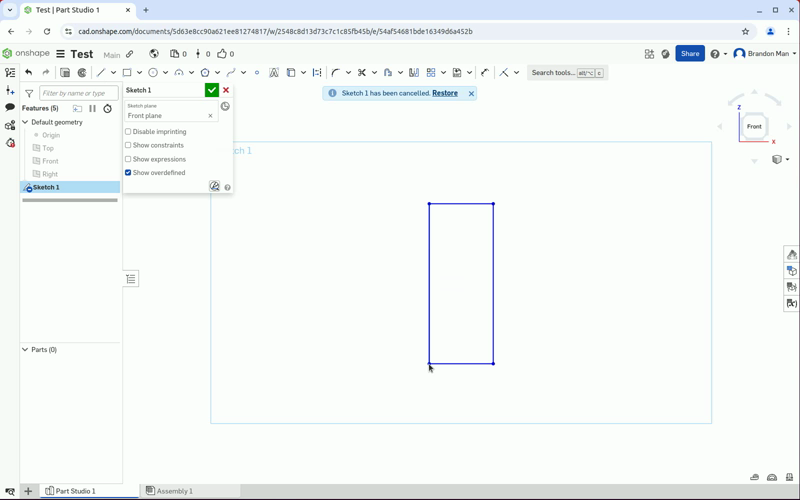
mouse_move(456, 267)
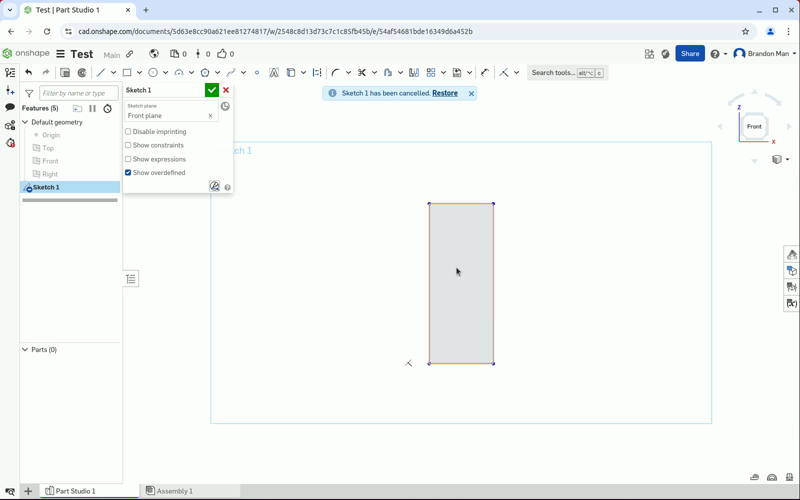
click(456, 267)
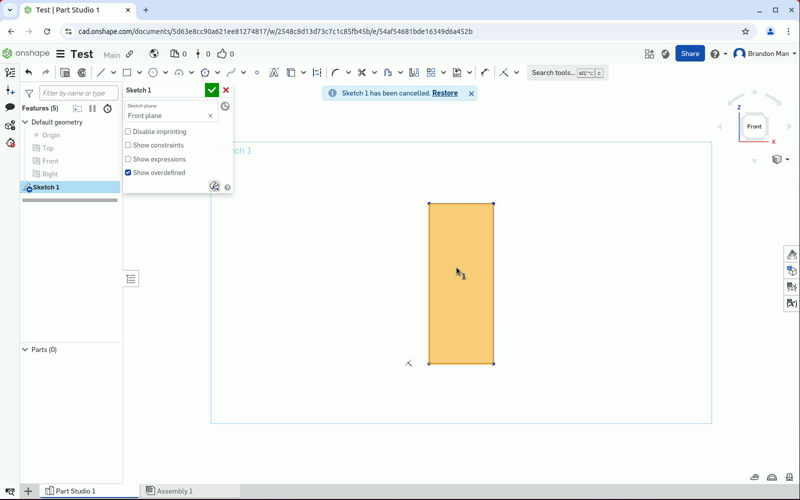
mouse_move(73, 352)
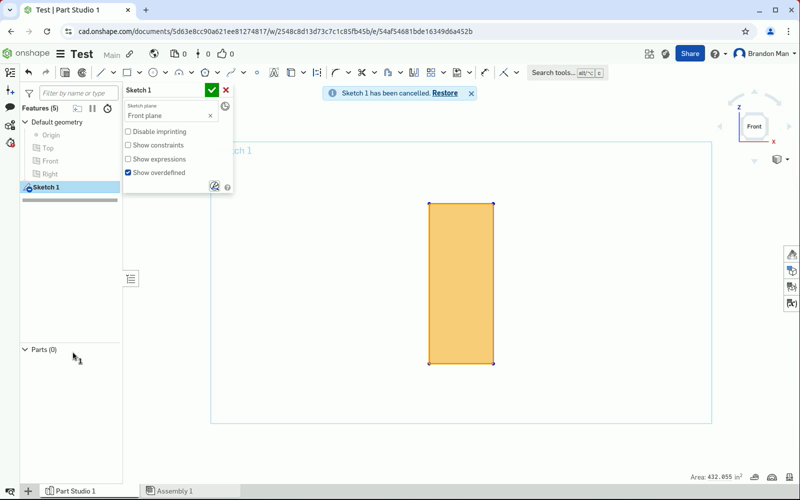
key(shift+y)
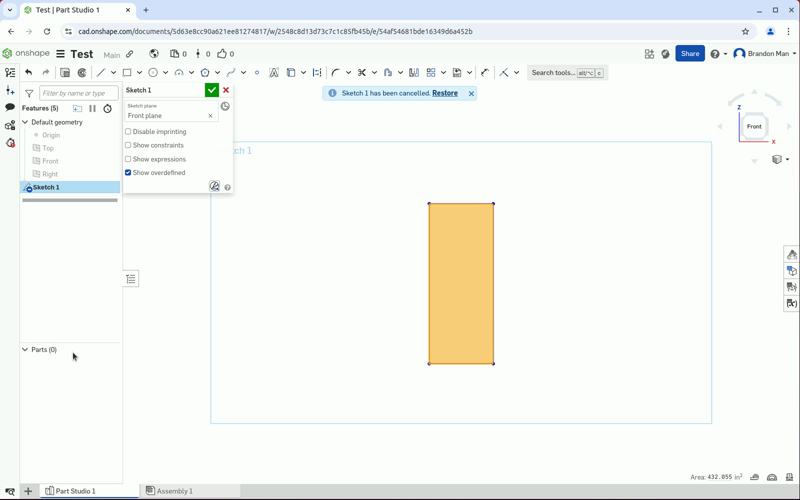
key(shift+e)
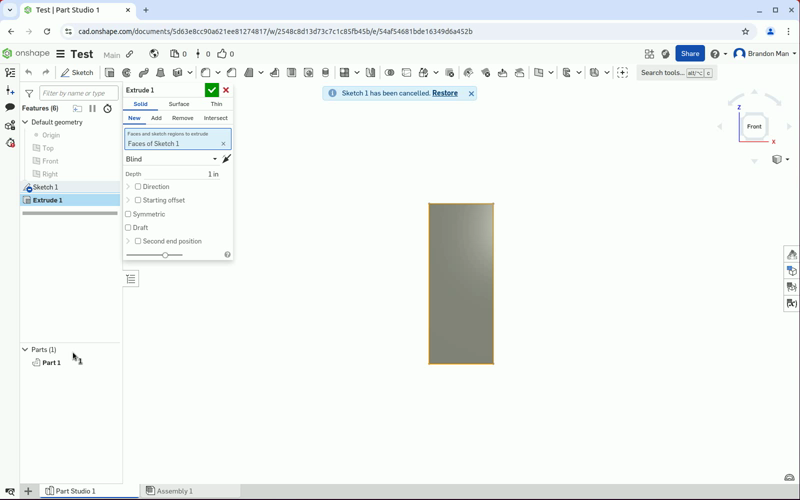
mouse_move(143, 106)
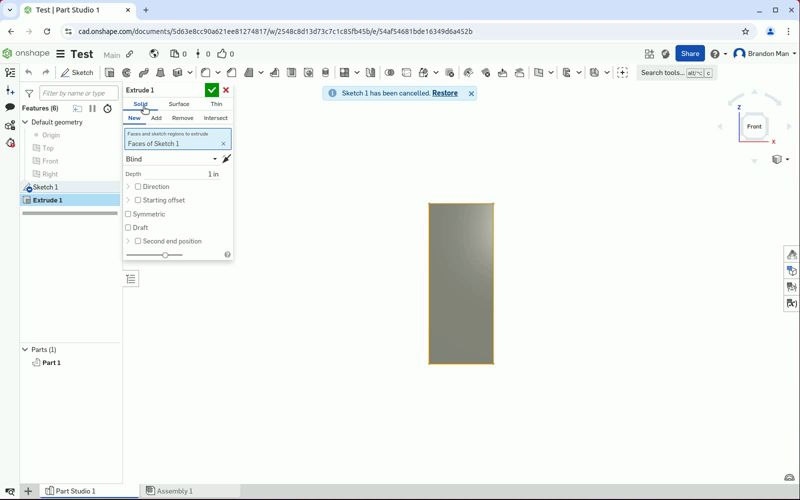
click(143, 106)
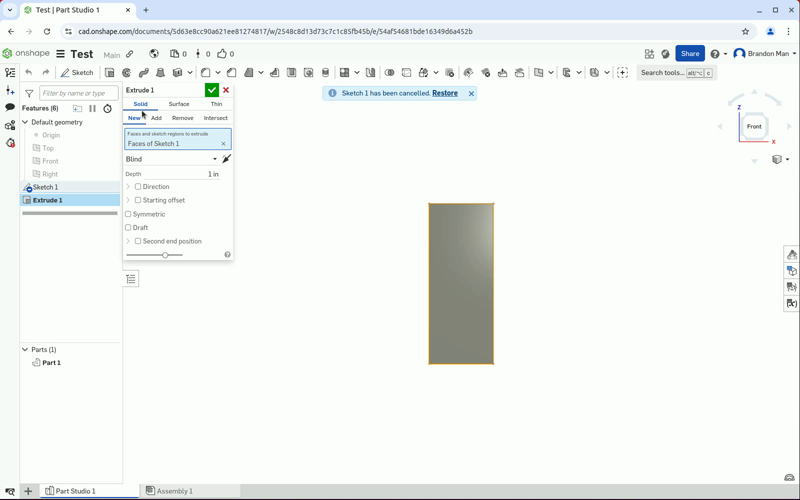
mouse_move(137, 120)
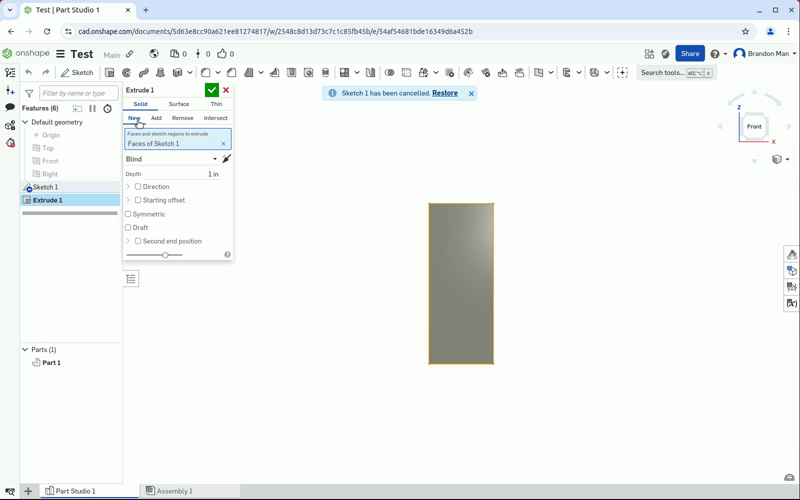
click(137, 120)
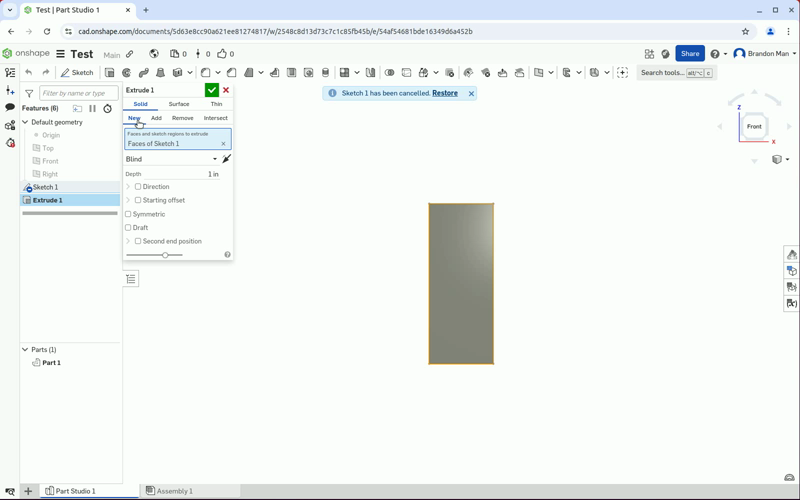
key(tab, 4)
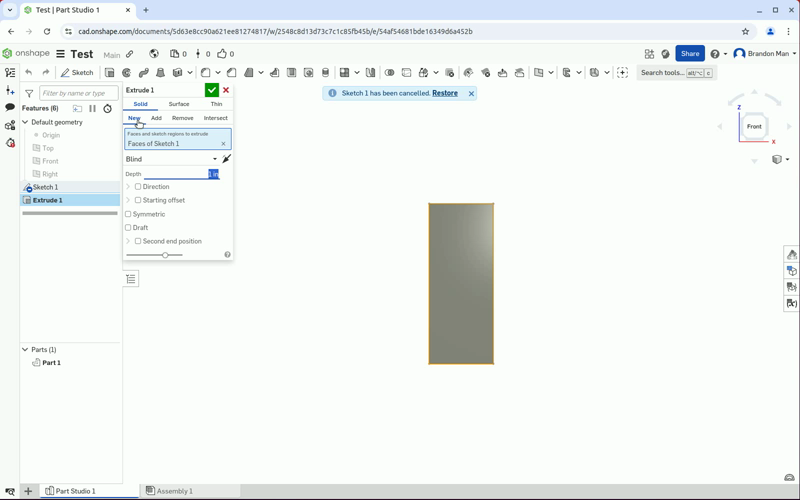
text(23.108)
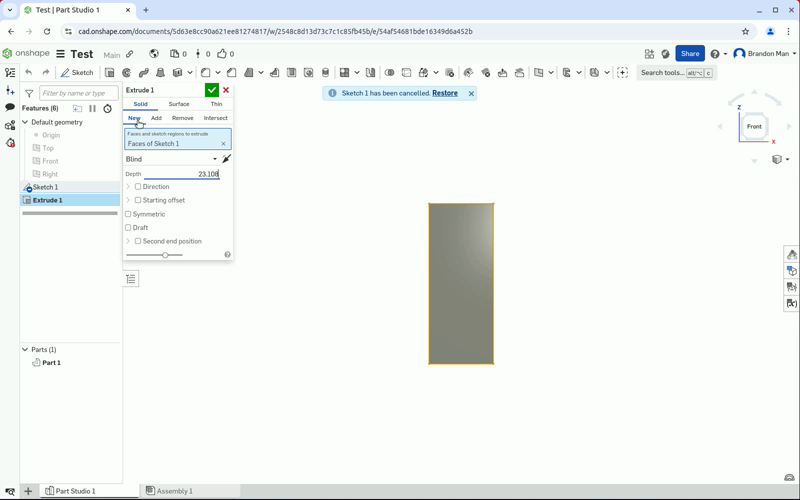
key(enter)
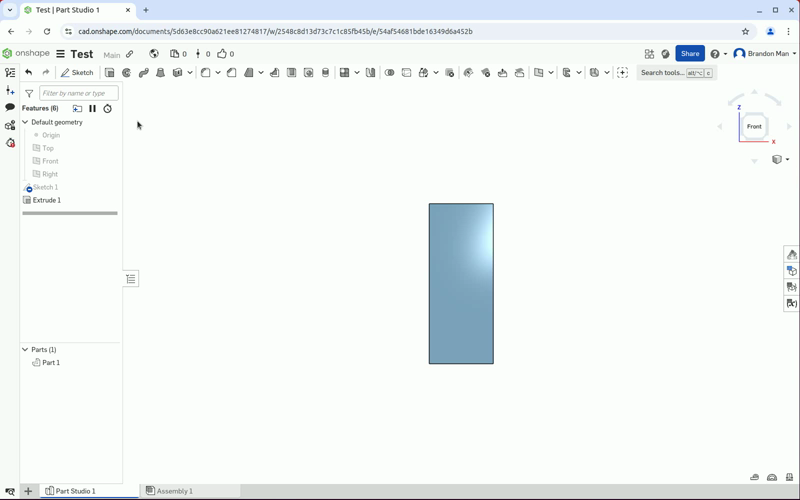
key(shift+h)
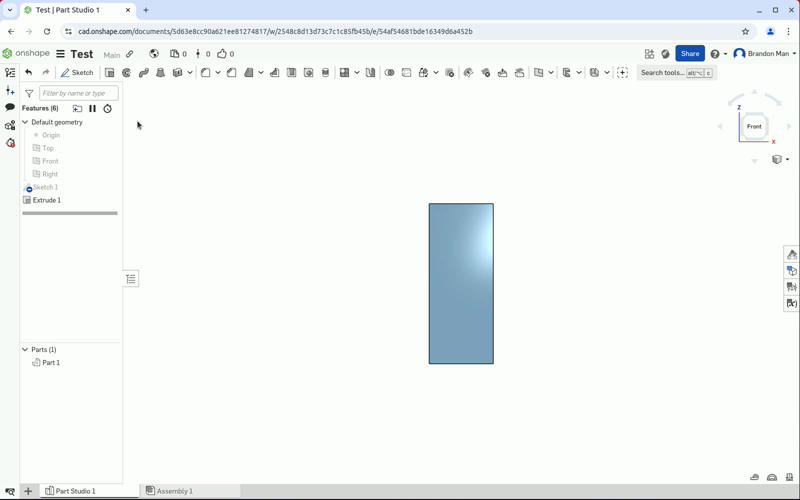
key(shift+h)
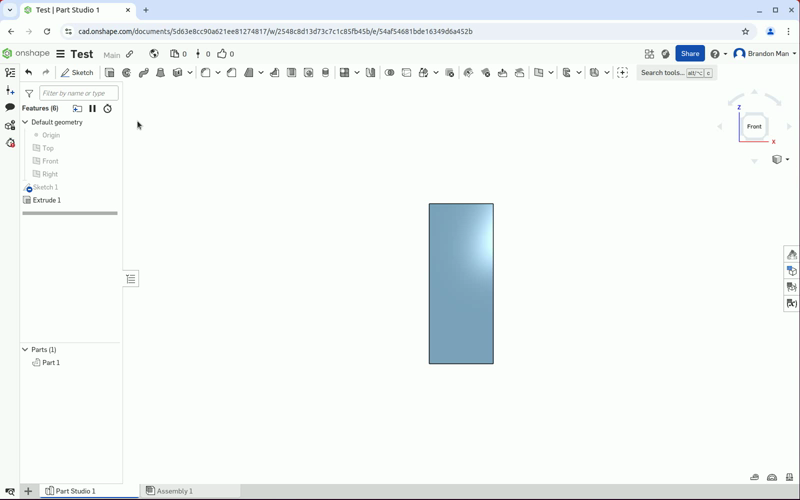
mouse_move(73, 189)
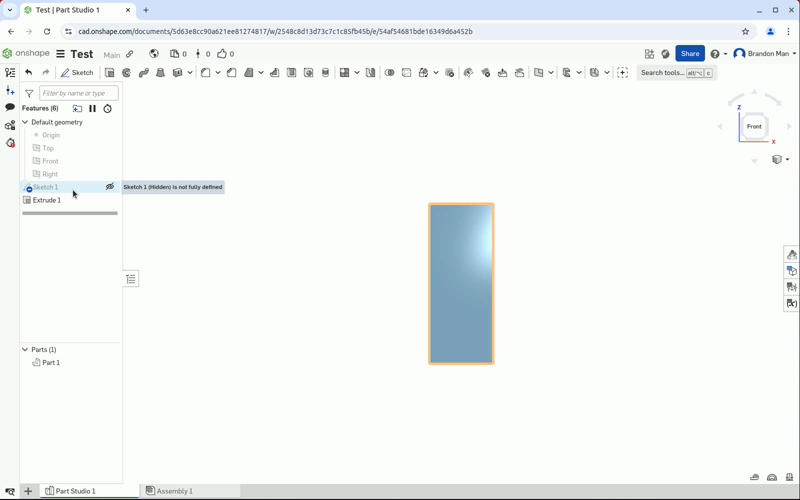
click(73, 189)
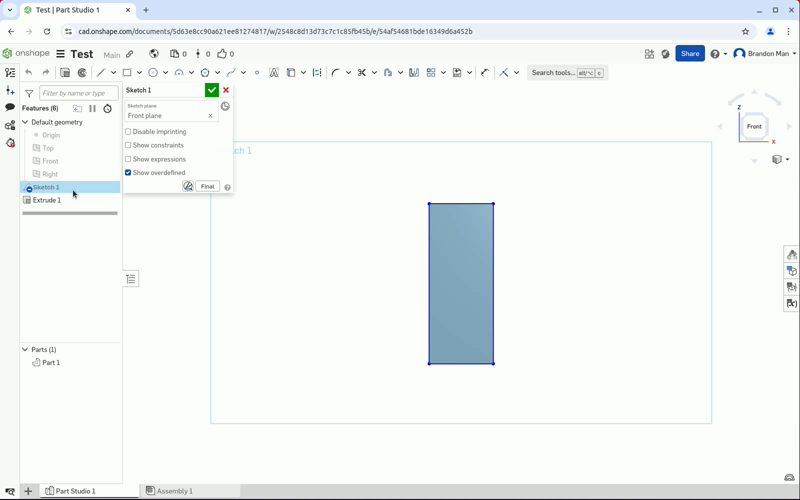
mouse_move(229, 92)
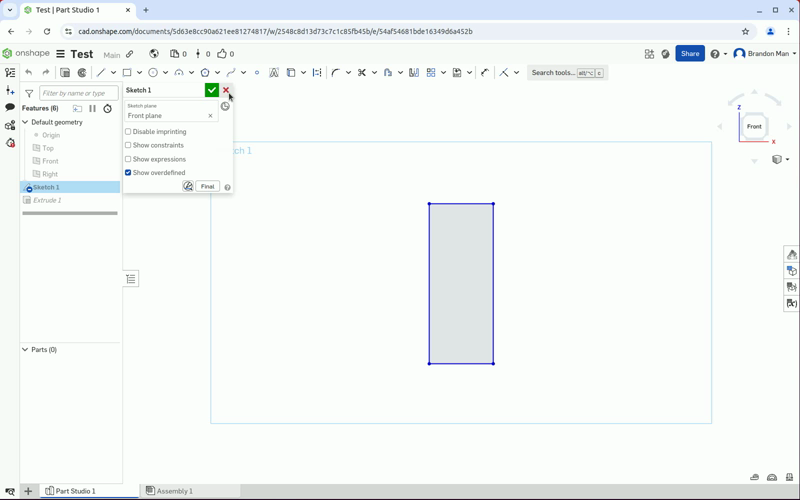
click(229, 92)
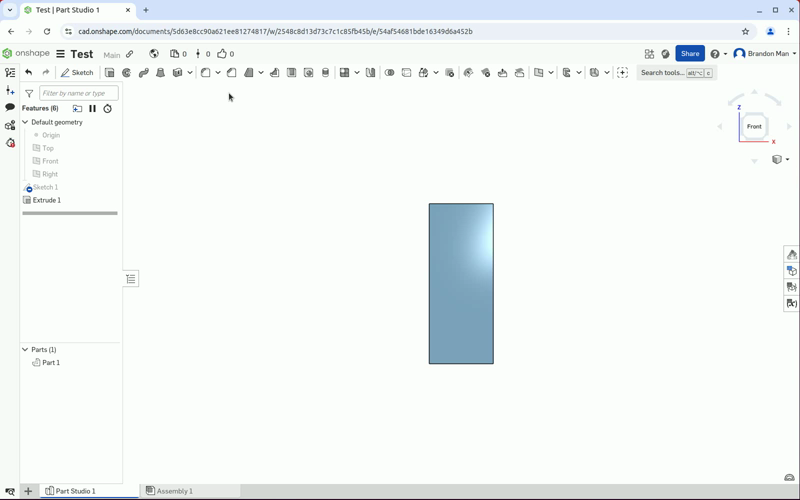
mouse_move(541, 75)
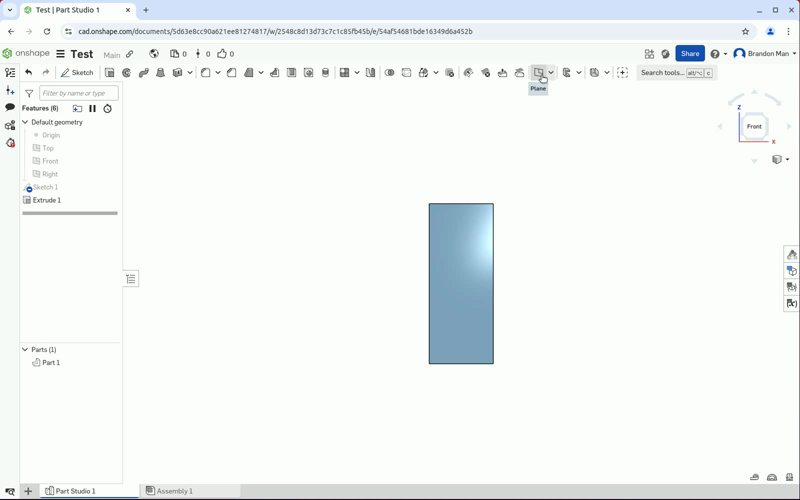
click(541, 75)
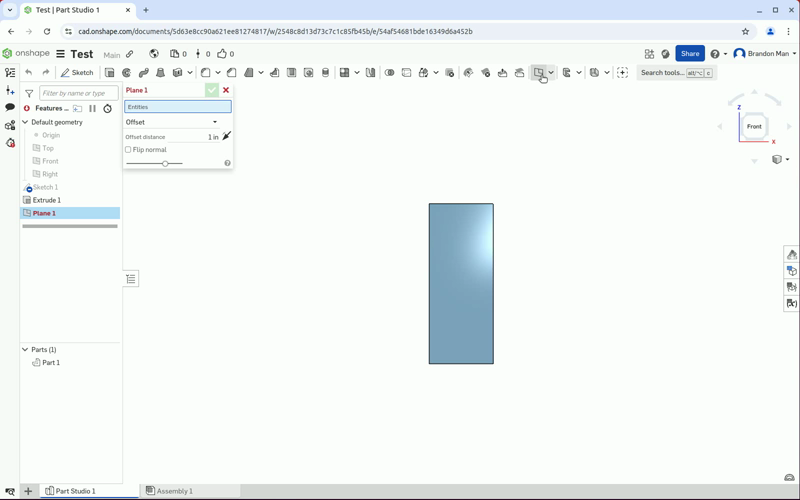
mouse_move(73, 163)
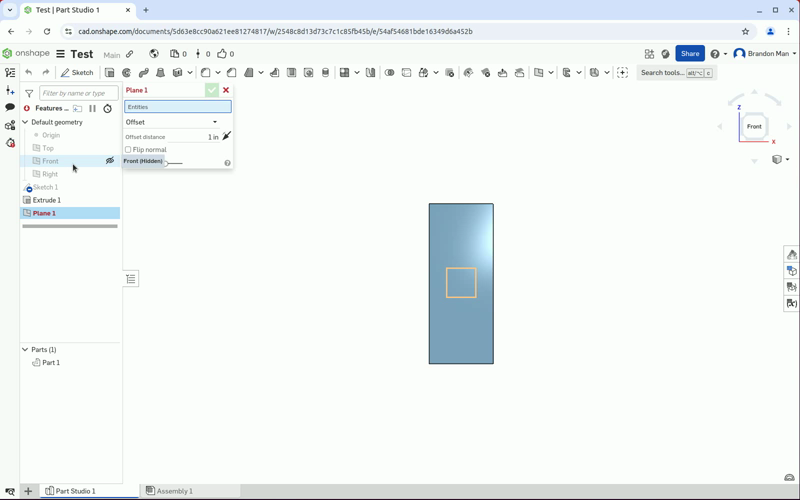
click(73, 163)
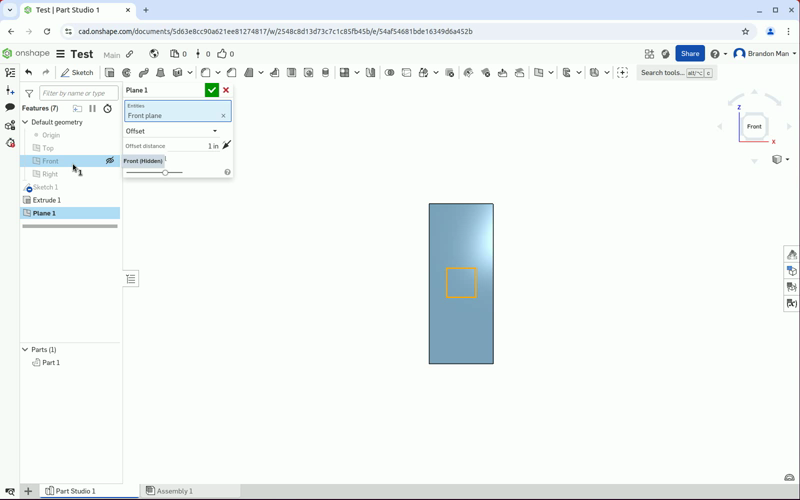
key(tab, 2)
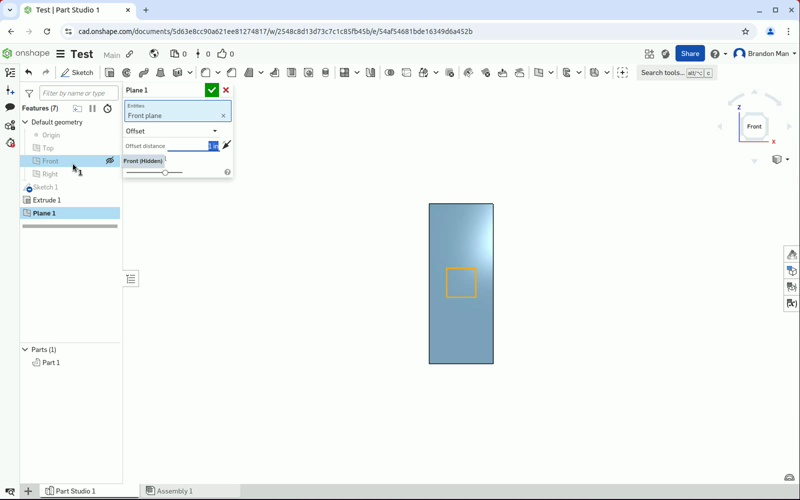
text(23.108)
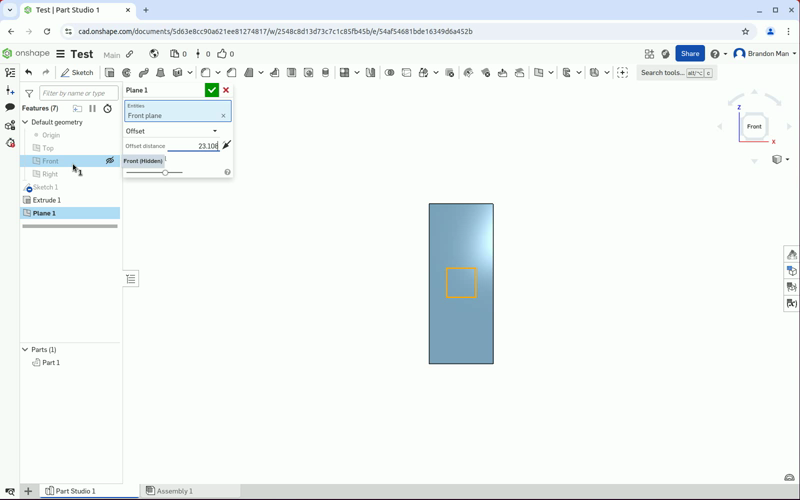
key(enter, 2)
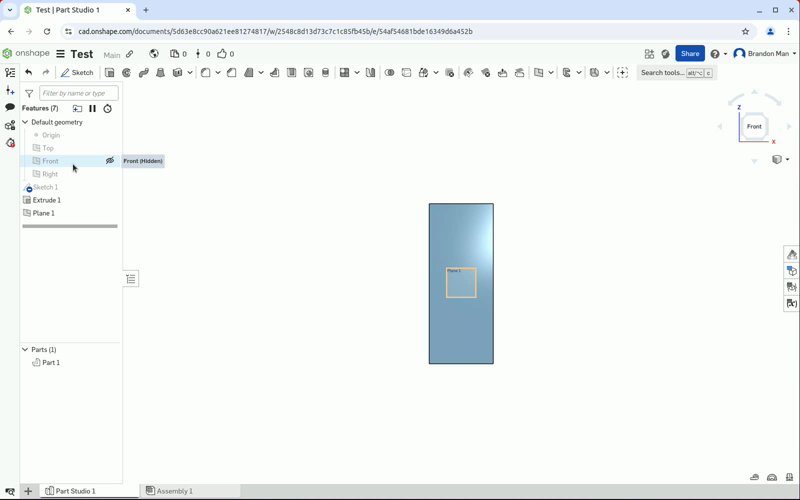
key(shift+s)
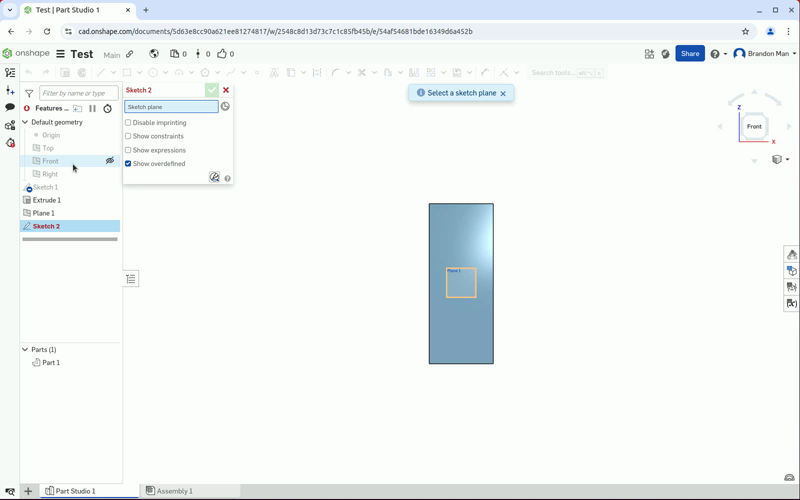
mouse_move(73, 215)
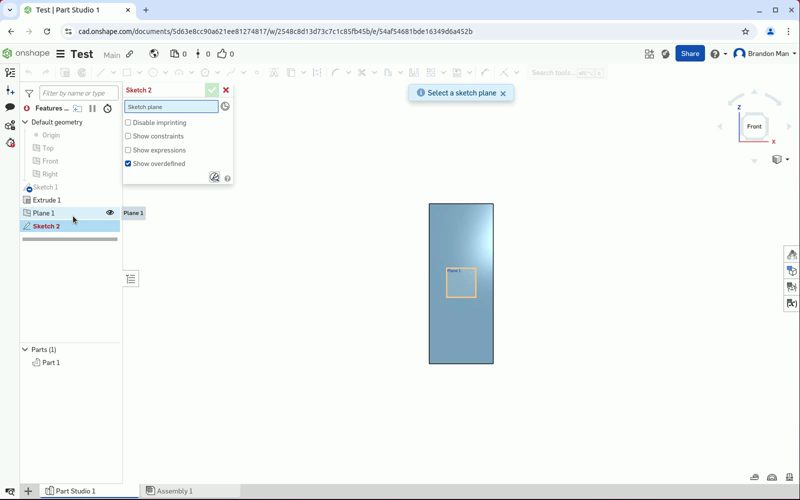
click(73, 215)
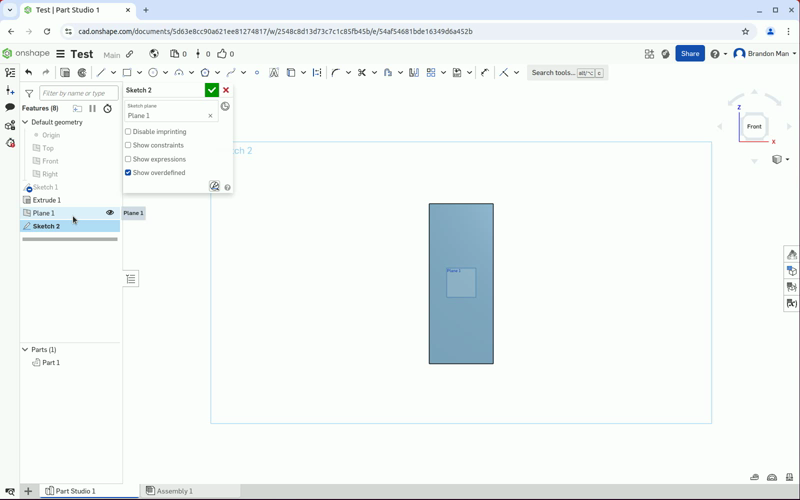
mouse_move(73, 352)
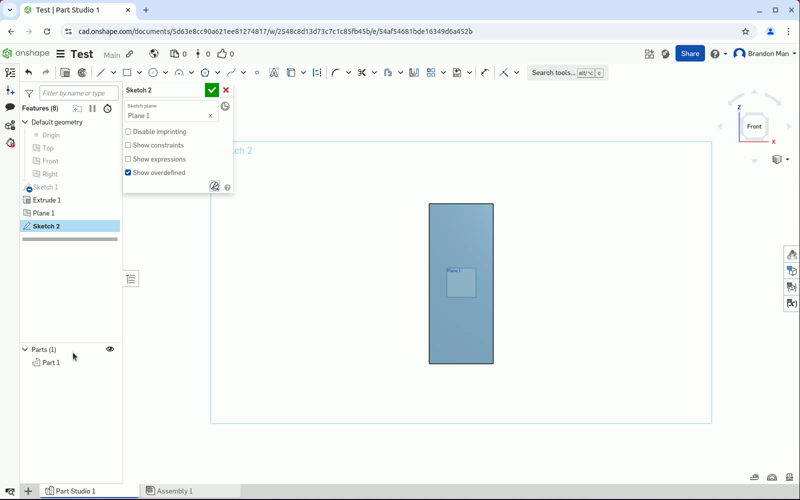
key(y)
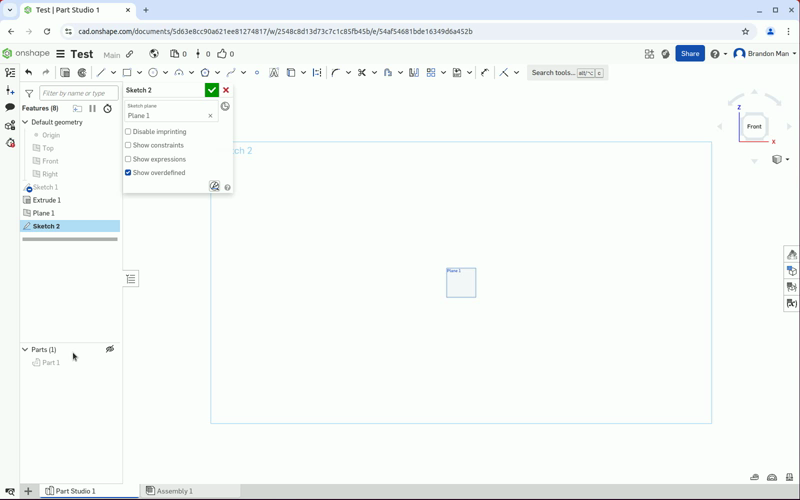
key(c)
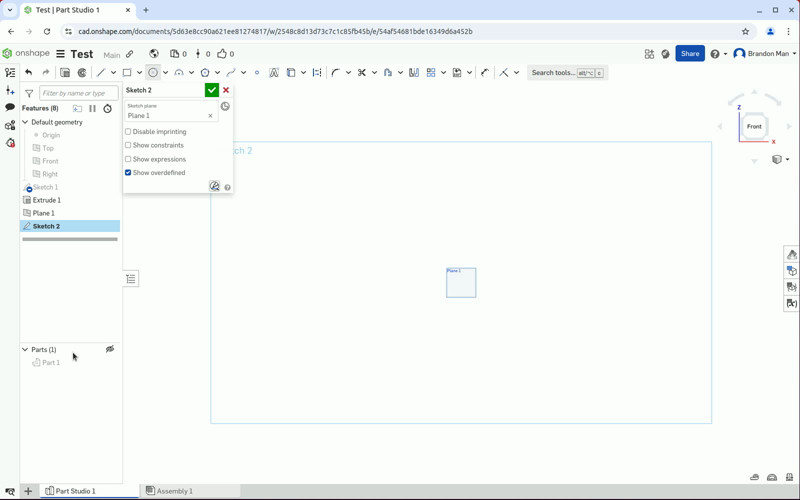
key_down(shift)
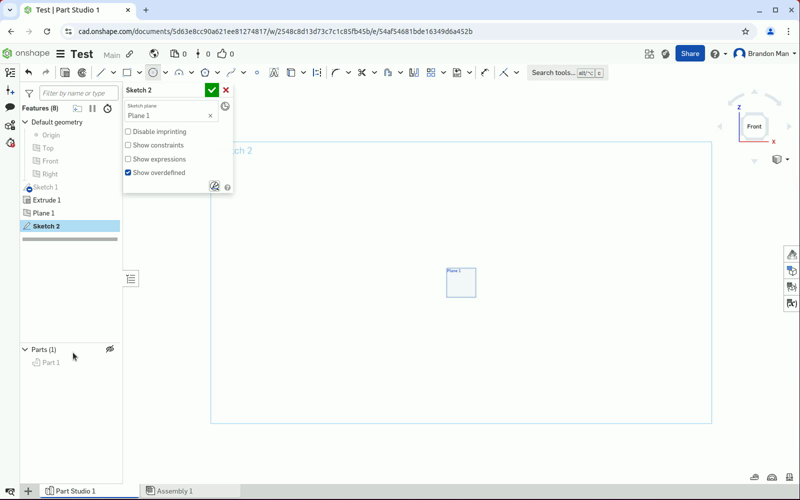
mouse_move(461, 241)
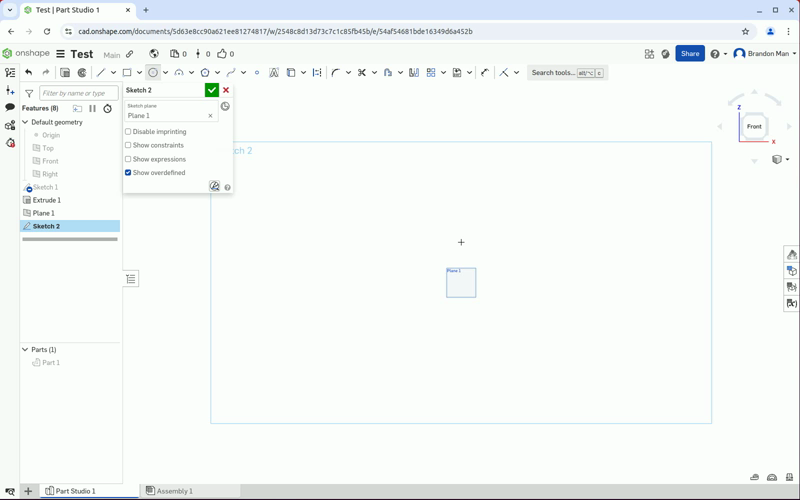
click(461, 241)
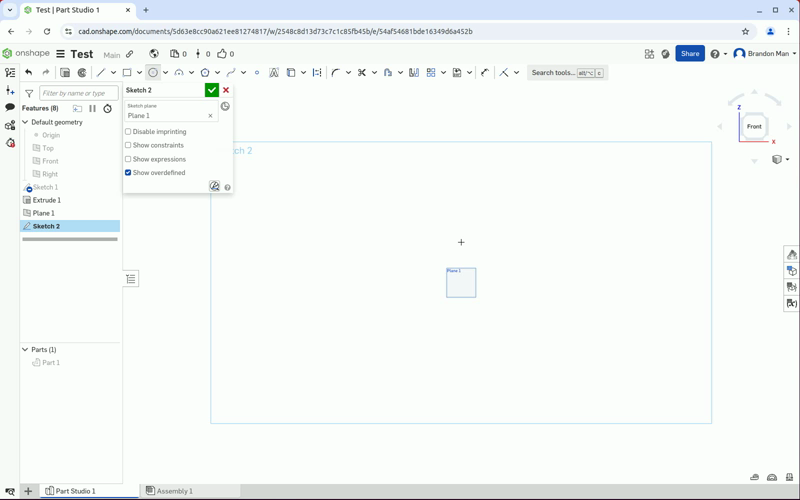
key_up(shift)
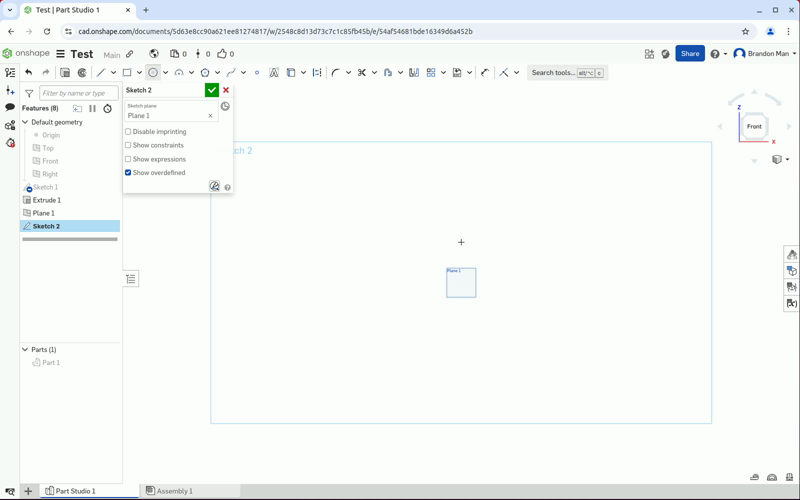
mouse_move(489, 241)
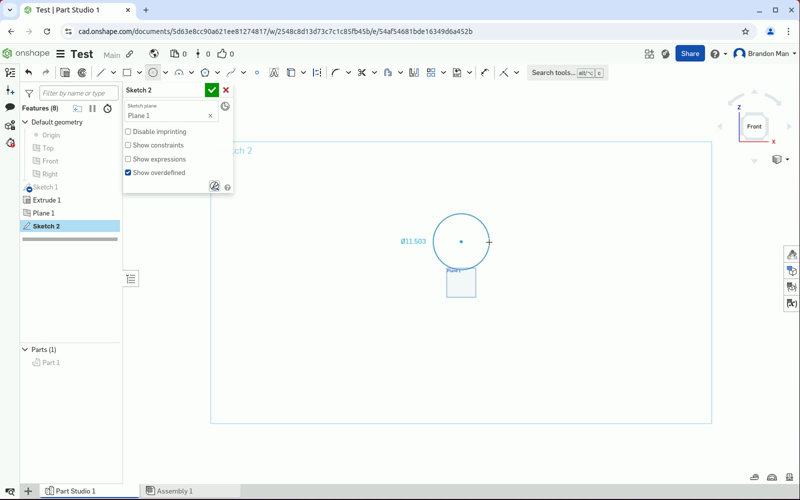
click(489, 241)
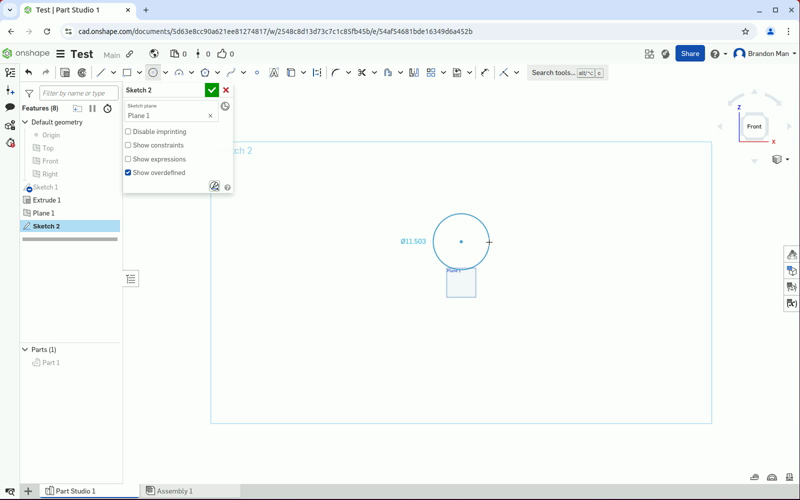
key(esc)
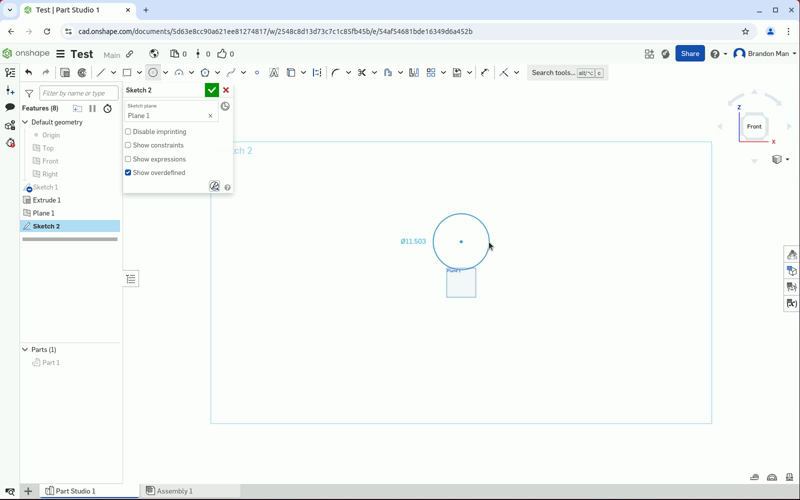
mouse_move(457, 234)
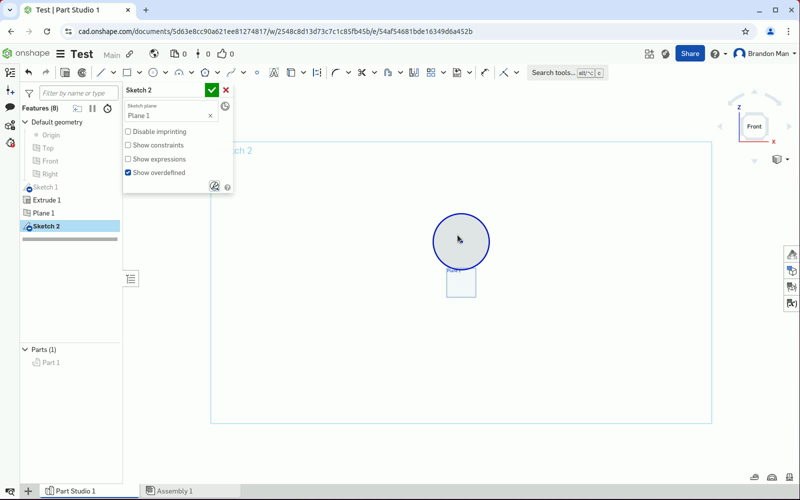
click(457, 234)
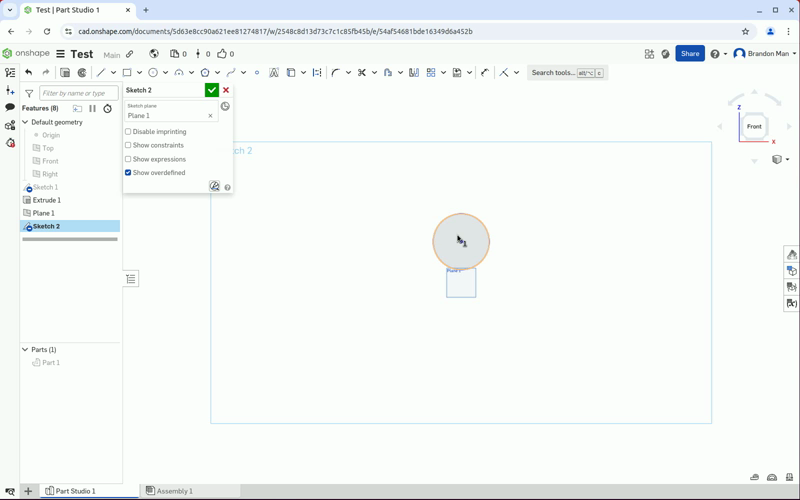
mouse_move(73, 352)
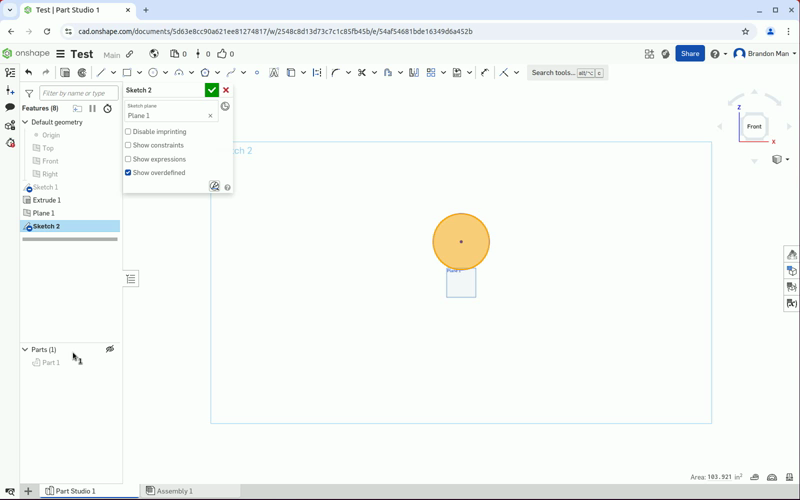
key(shift+y)
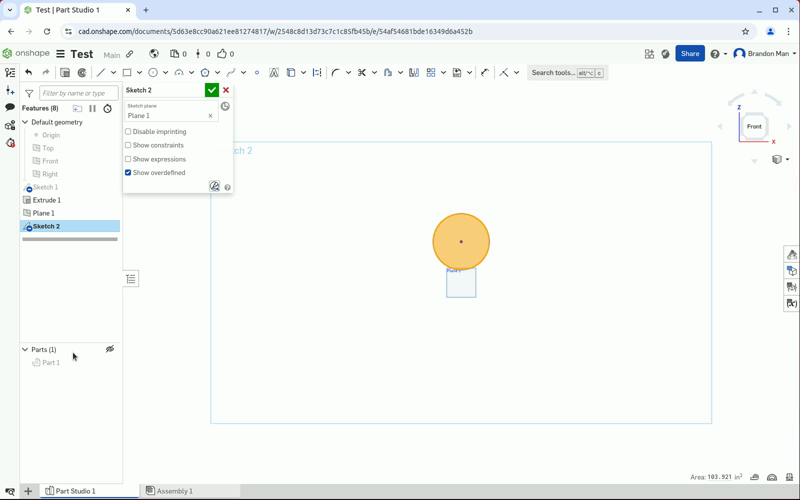
key(shift+e)
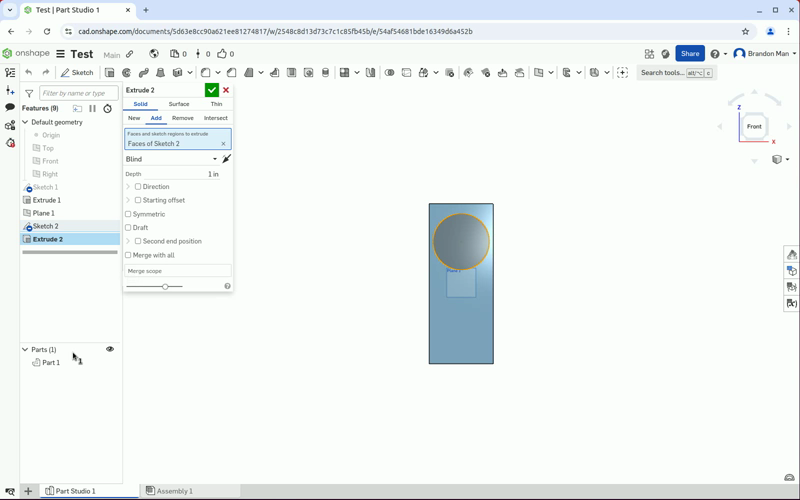
mouse_move(143, 106)
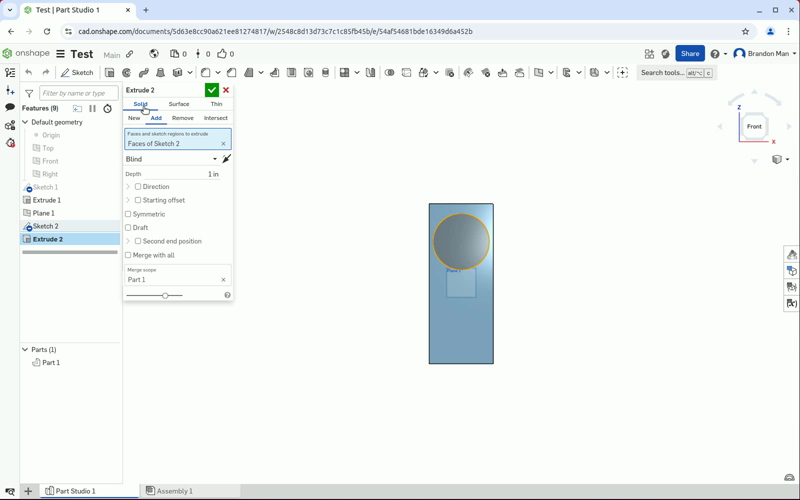
click(143, 106)
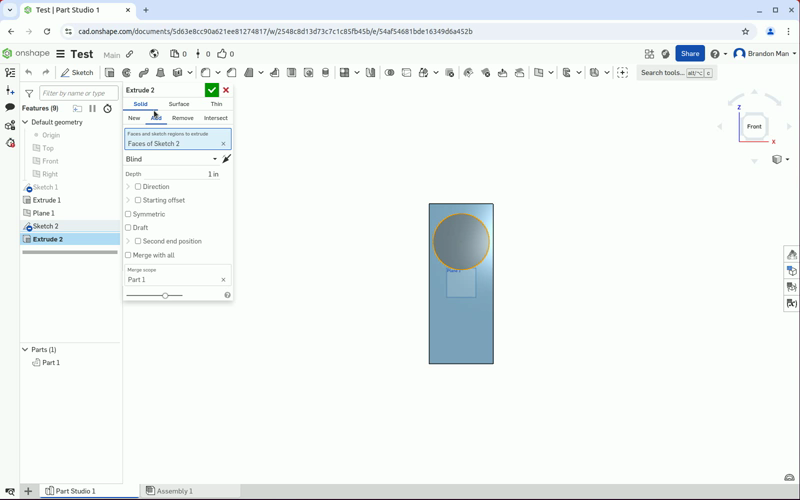
mouse_move(186, 120)
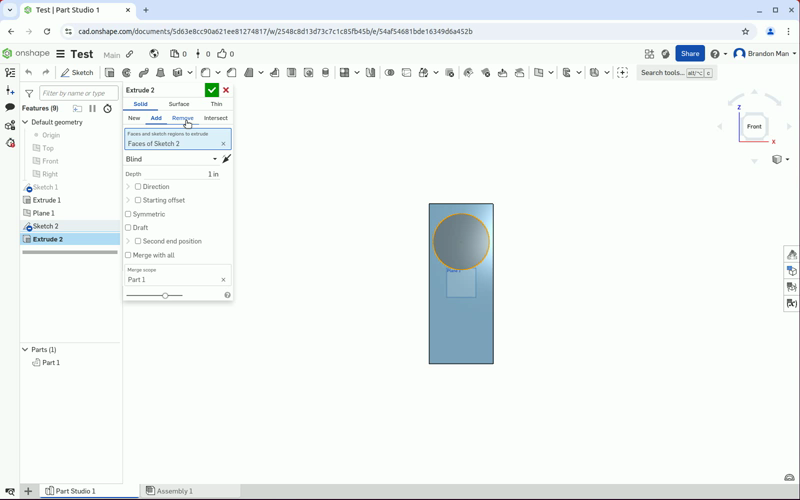
click(186, 120)
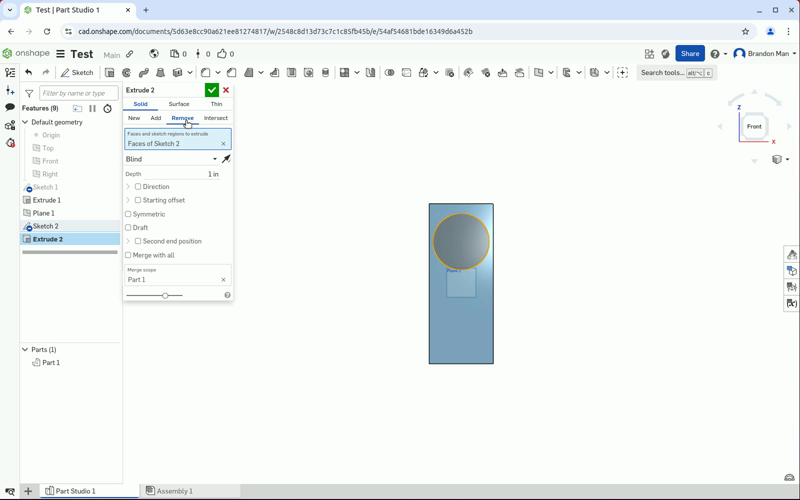
key(tab, 4)
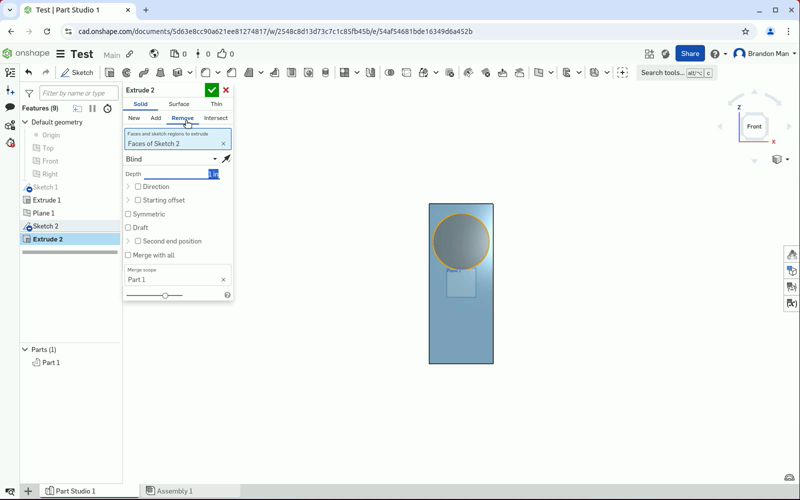
text(16.609)
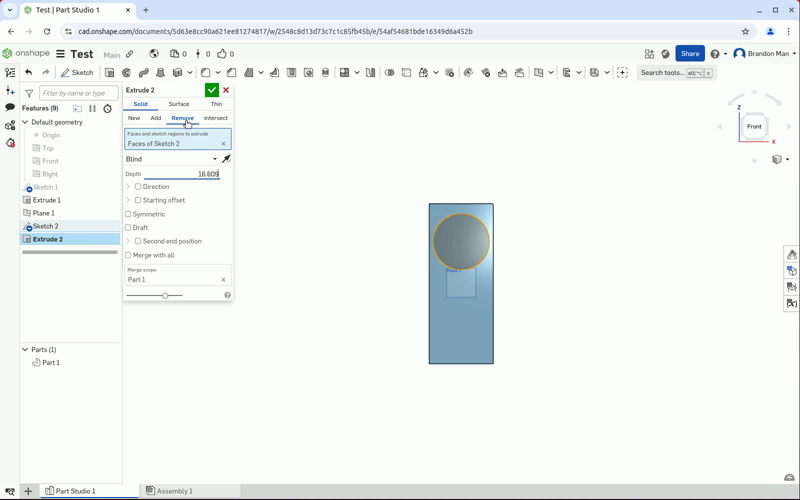
key(tab, 6)
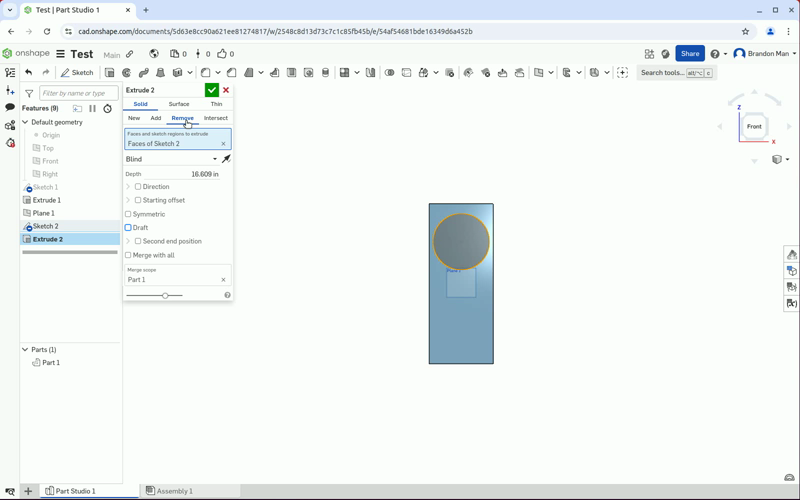
key(space)
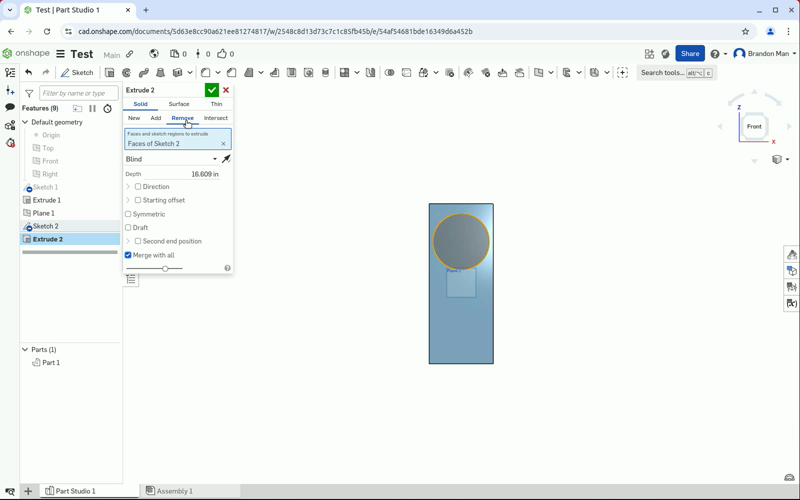
key(enter)
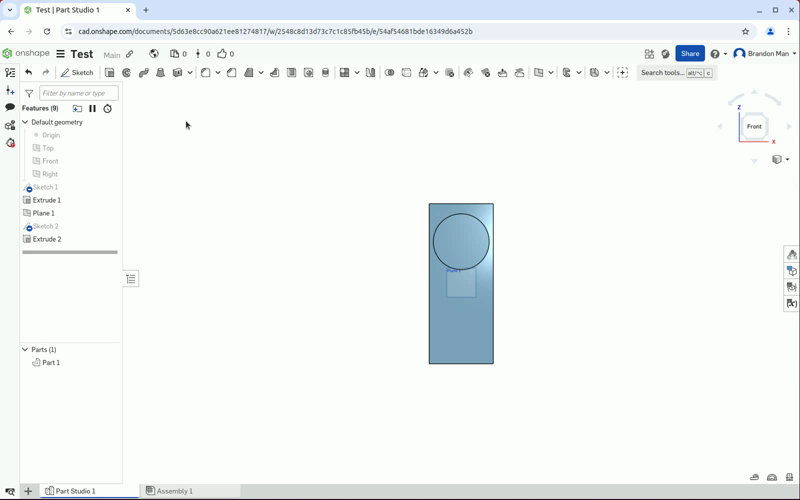
key(shift+h)
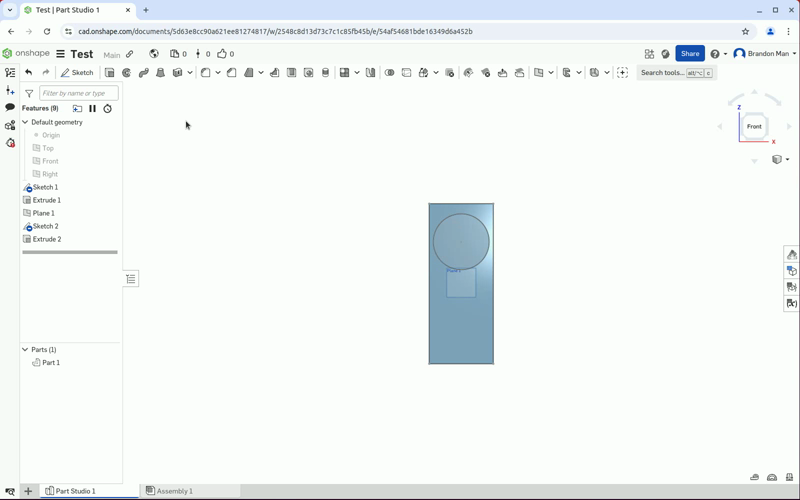
key(shift+h)
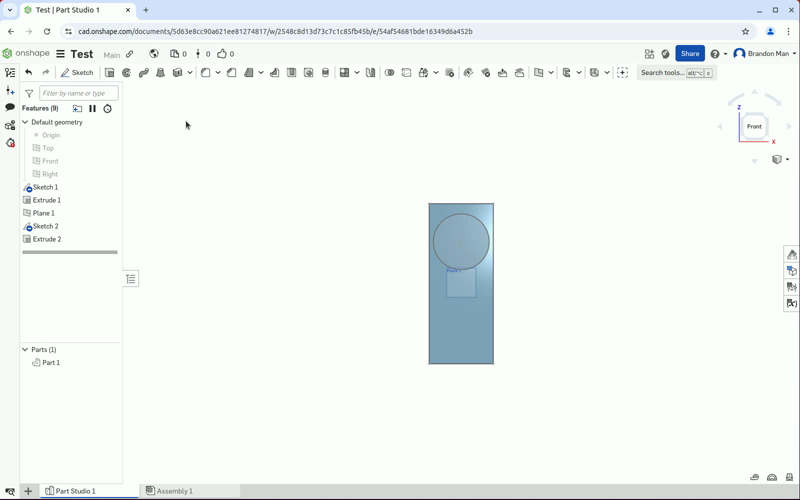
key(shift+7)
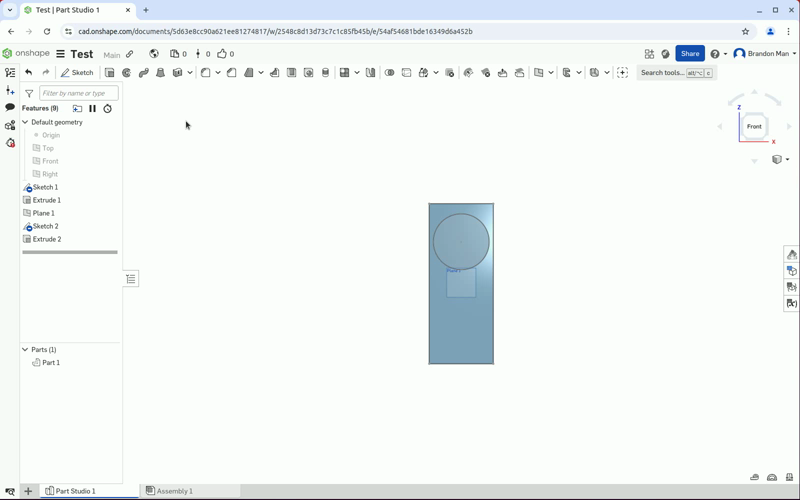
key(left, 2)
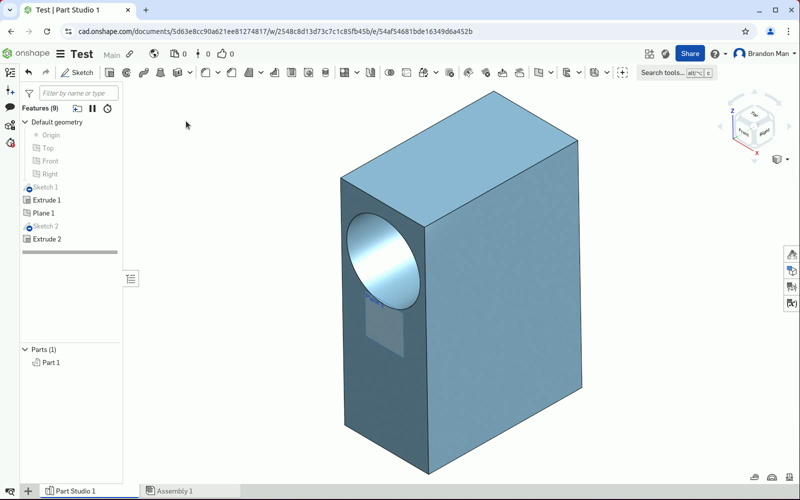
key(down, 2)
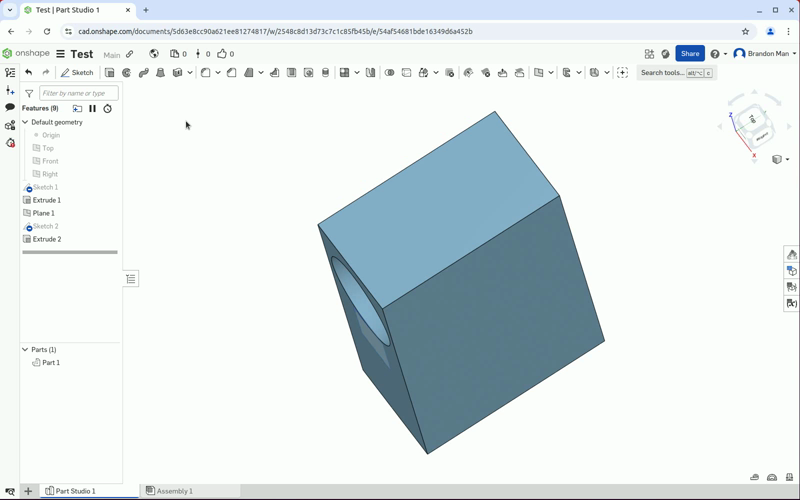
key(up, 2)
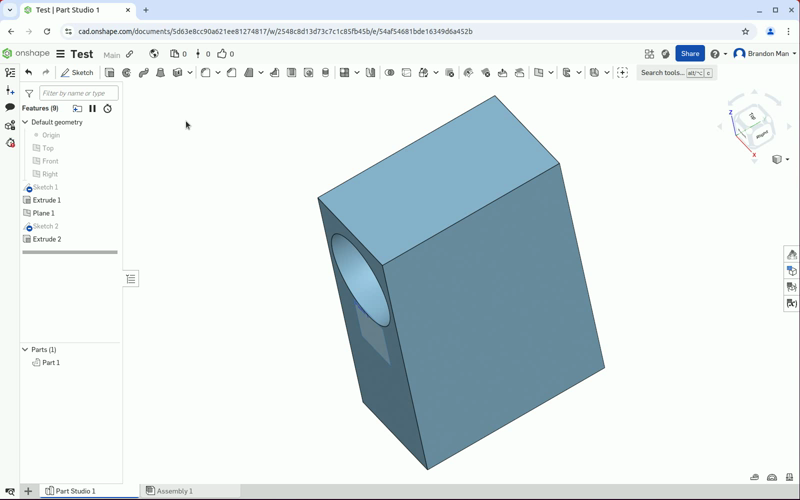
key(right, 2)
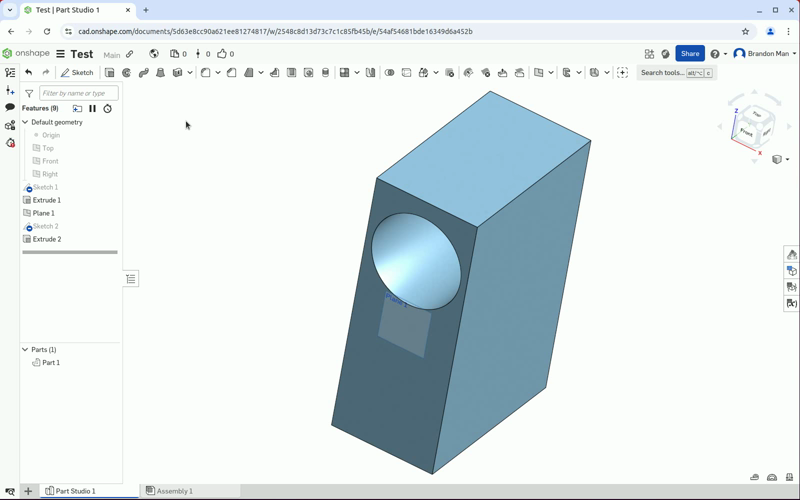
mouse_move(73, 189)
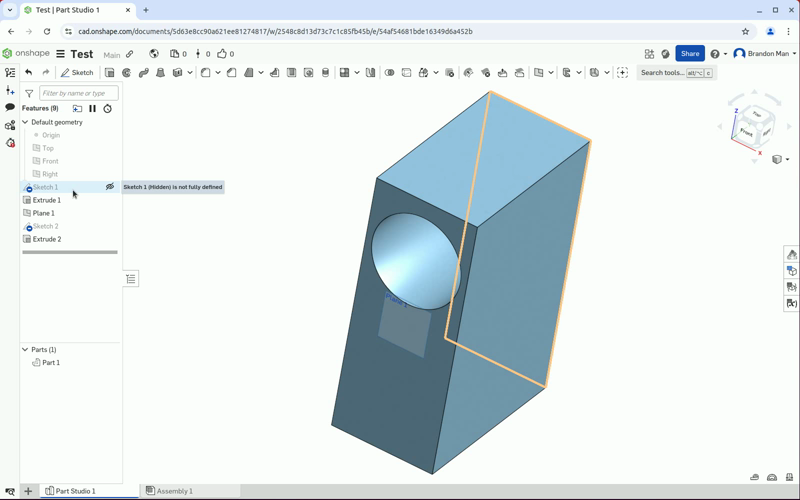
click(73, 189)